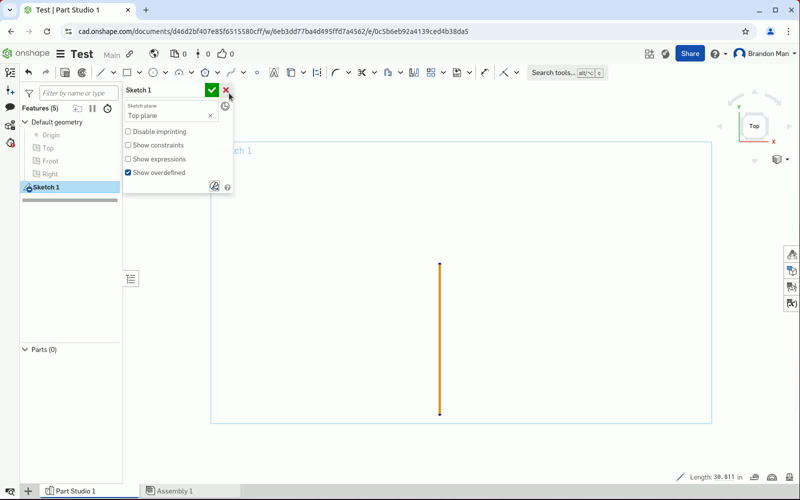
key(shift+h)
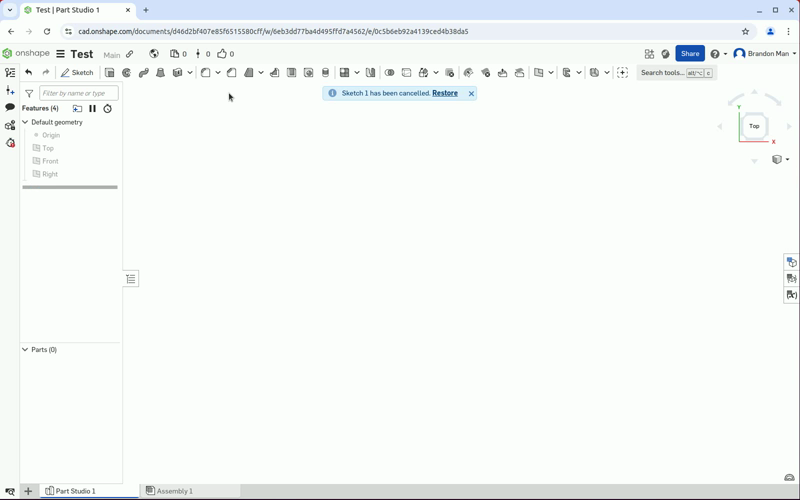
mouse_move(73, 352)
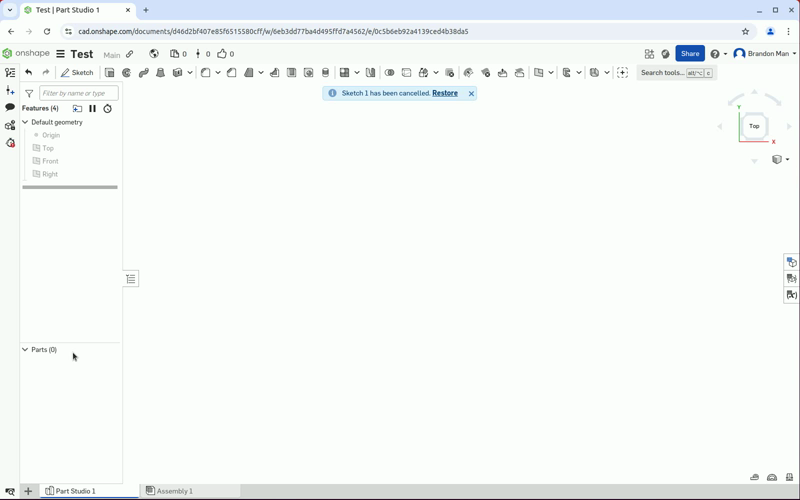
key(y)
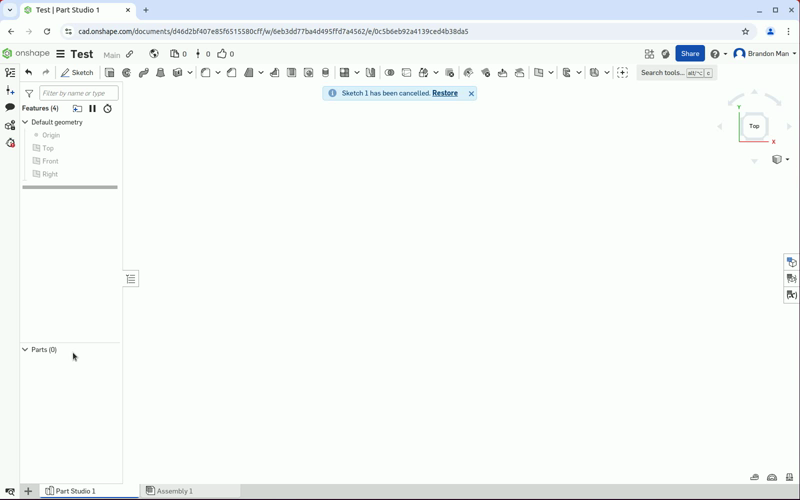
key(shift+p)
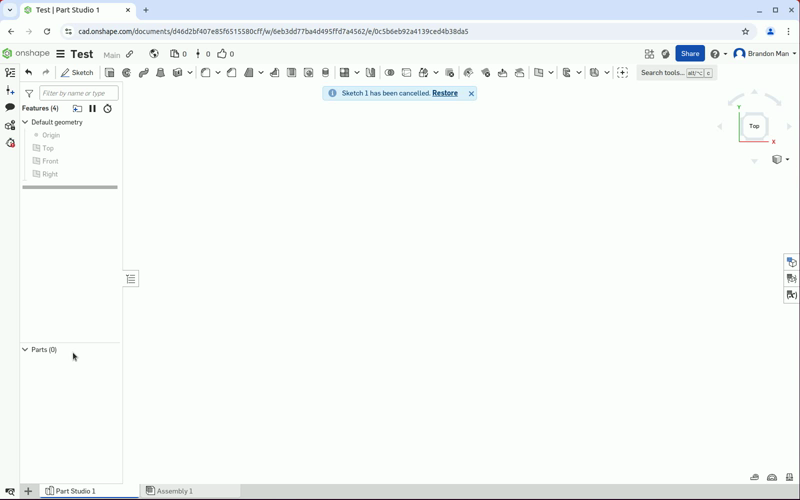
key(space)
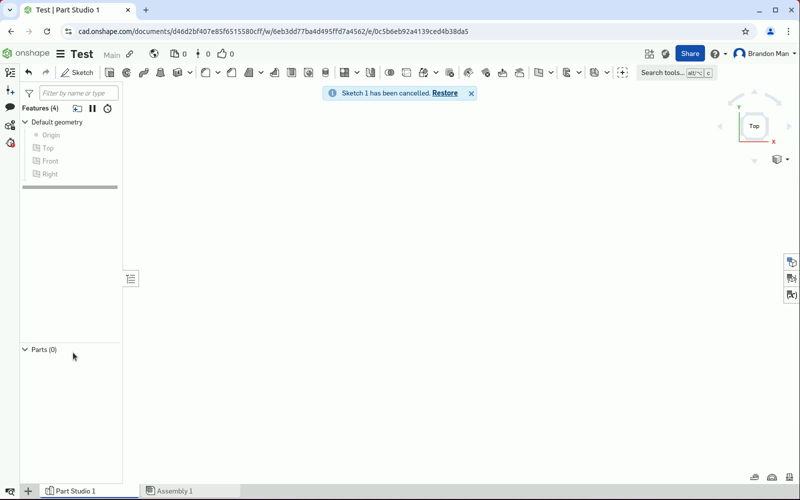
key_down(shift)
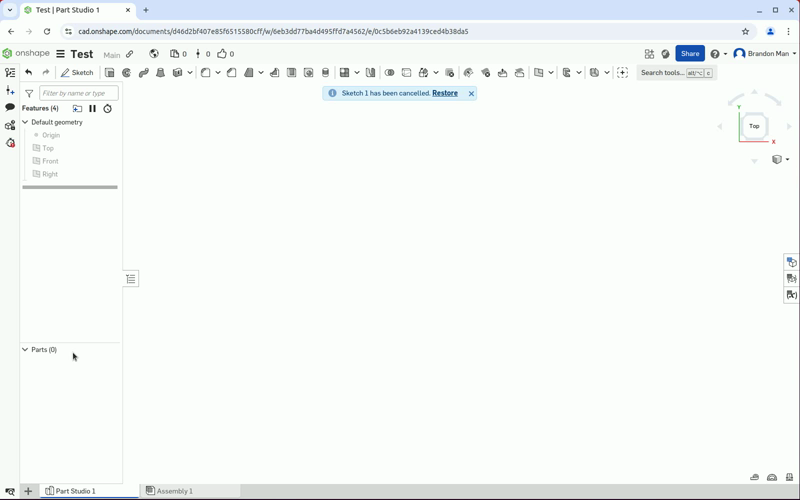
key(up)
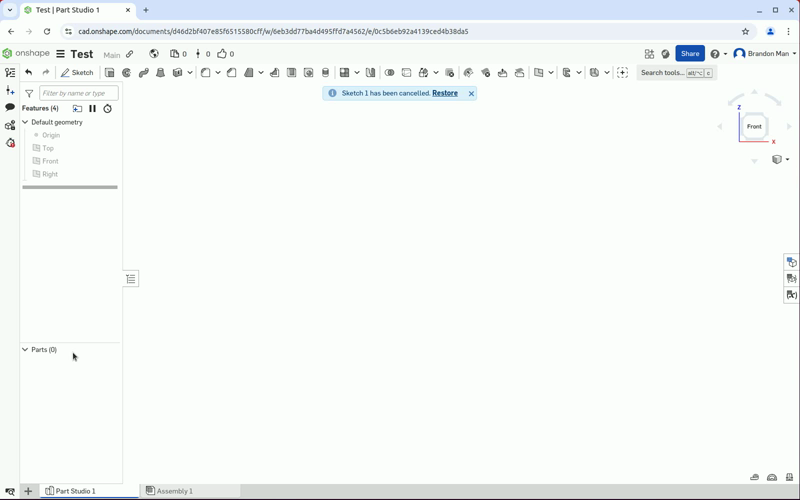
key_up(shift)
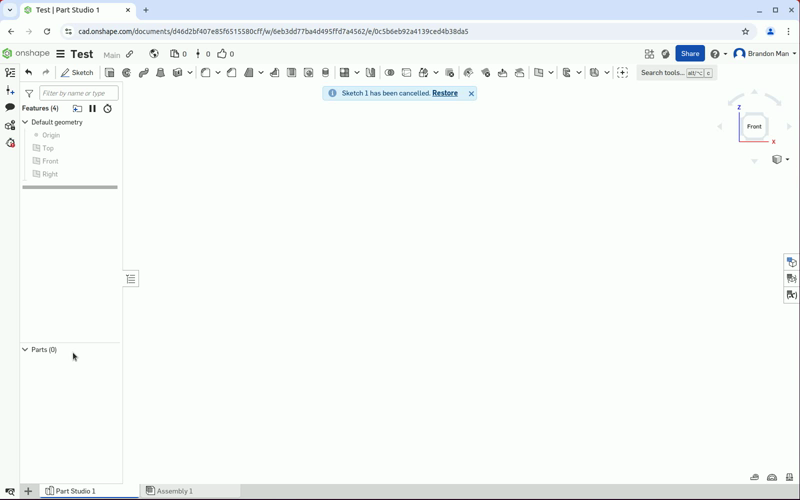
mouse_move(73, 352)
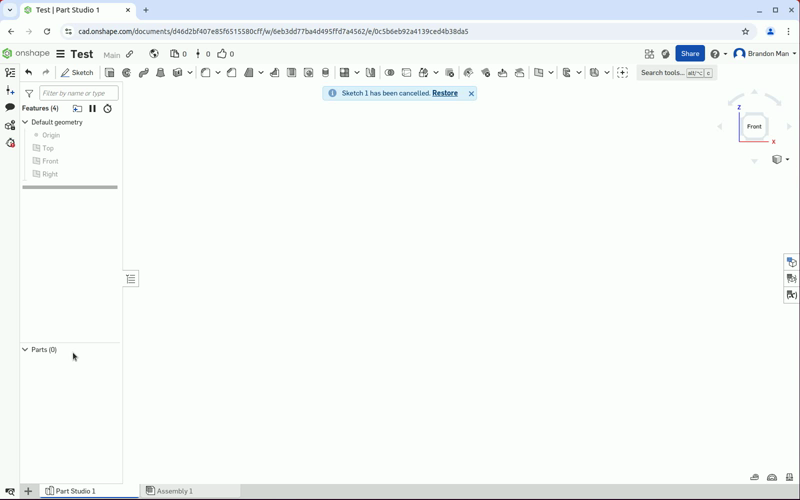
key(shift+y)
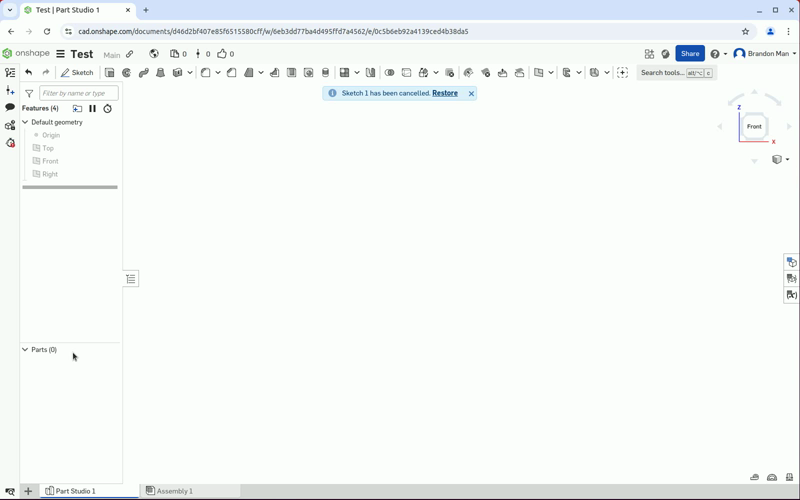
key(shift+s)
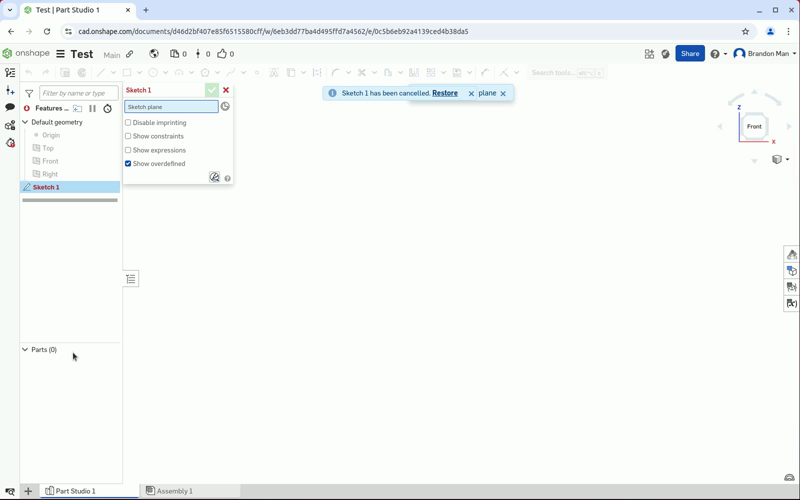
mouse_move(73, 163)
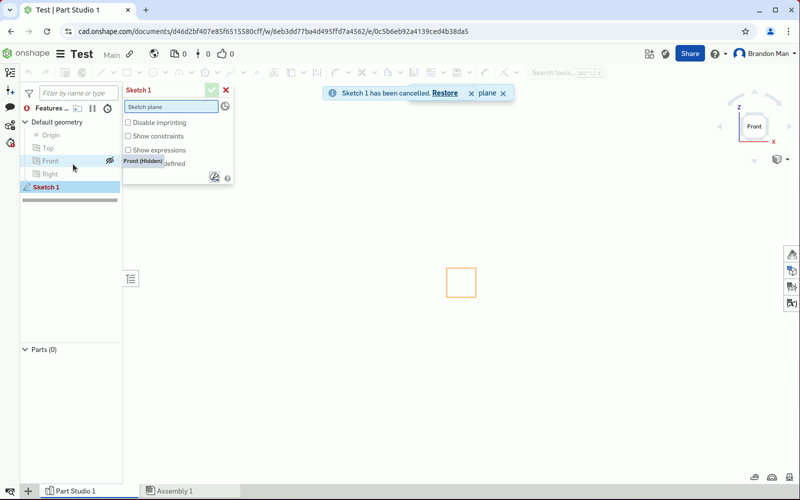
click(73, 163)
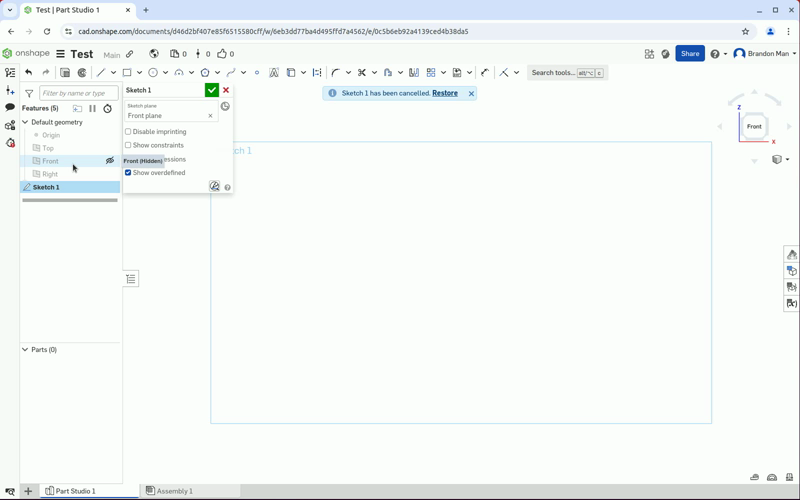
mouse_move(73, 352)
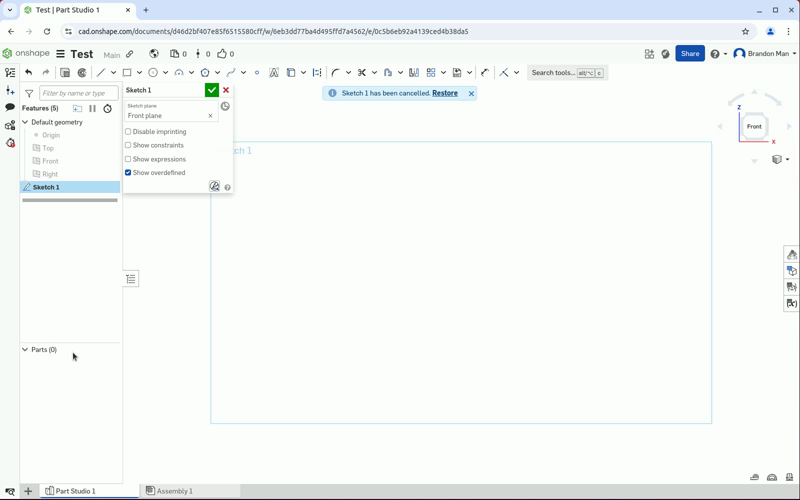
key(y)
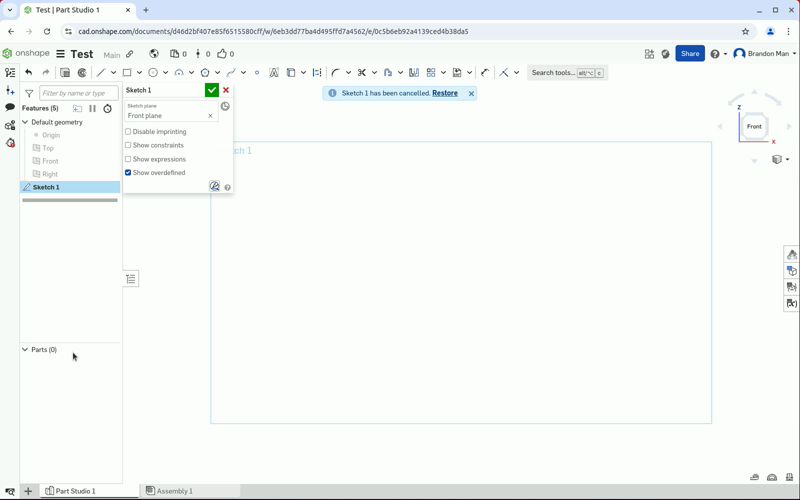
key(c)
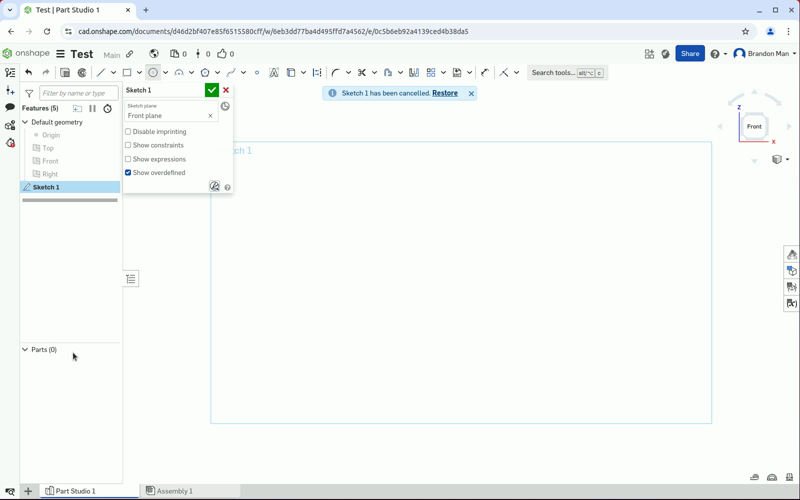
key_down(shift)
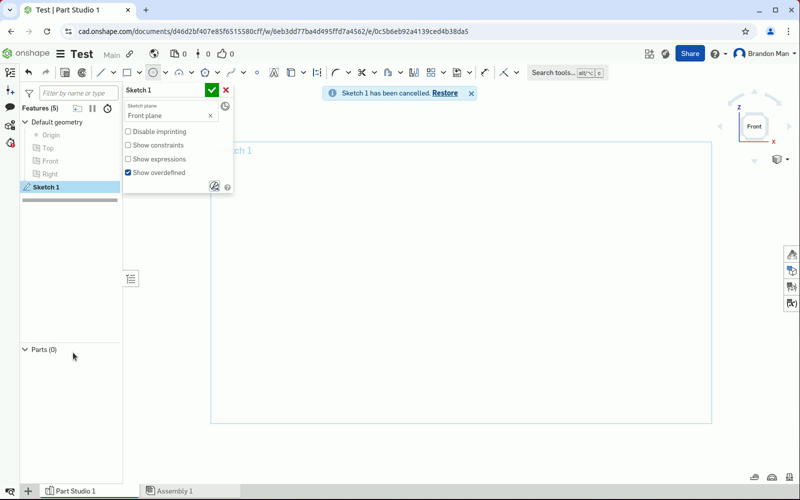
mouse_move(461, 282)
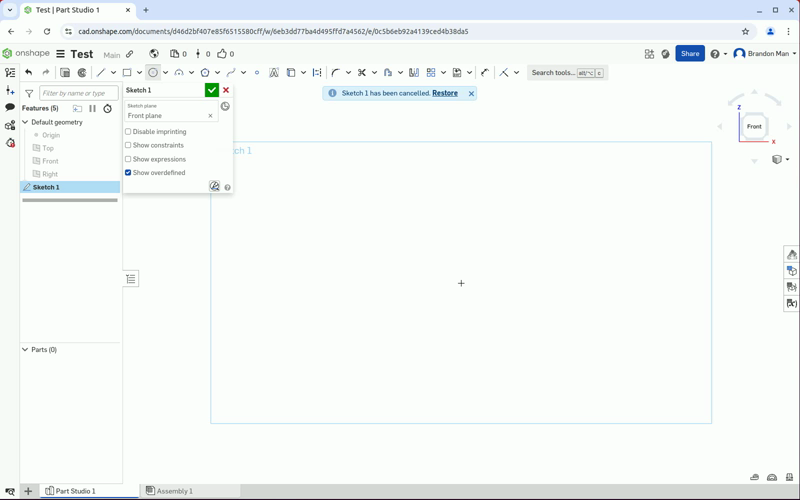
click(461, 282)
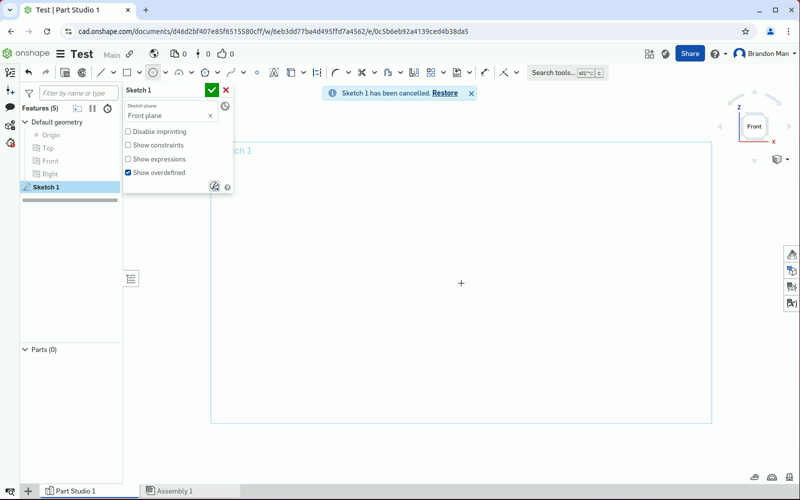
key_up(shift)
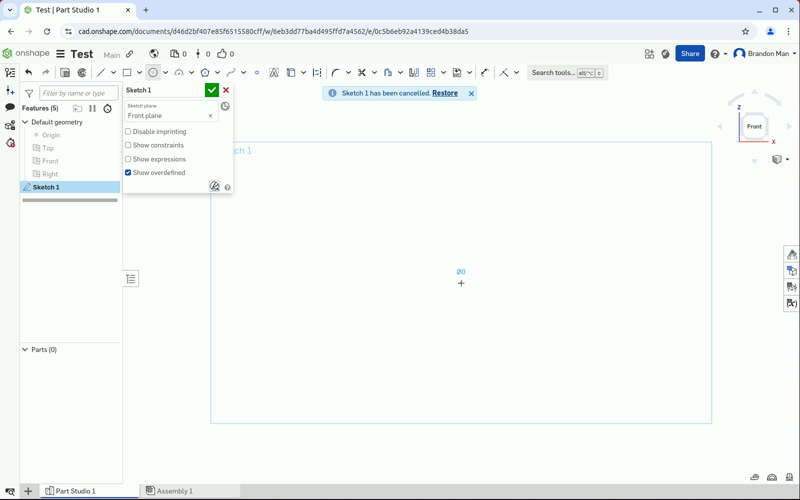
mouse_move(574, 282)
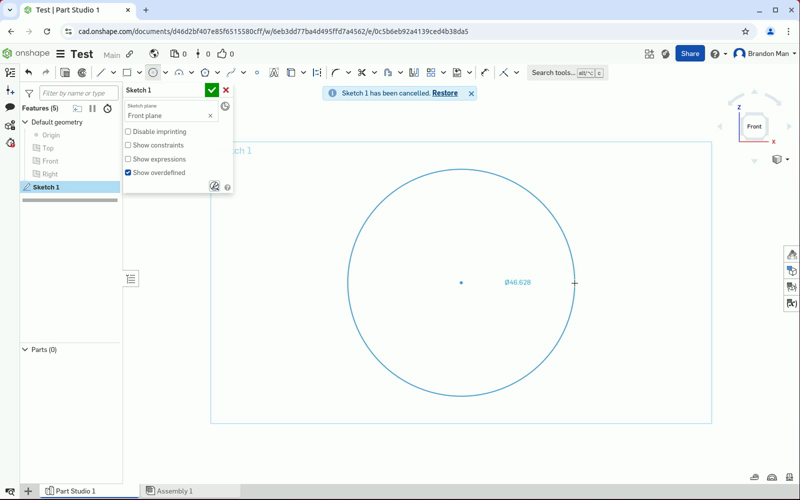
click(574, 282)
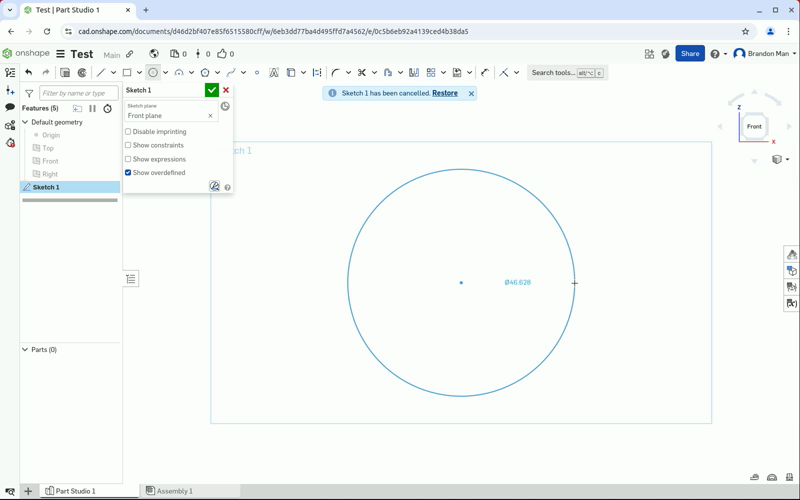
key(esc)
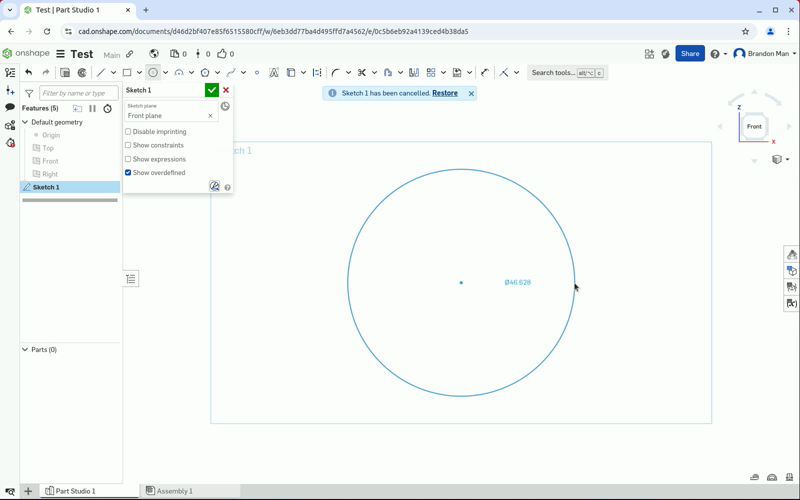
mouse_move(394, 304)
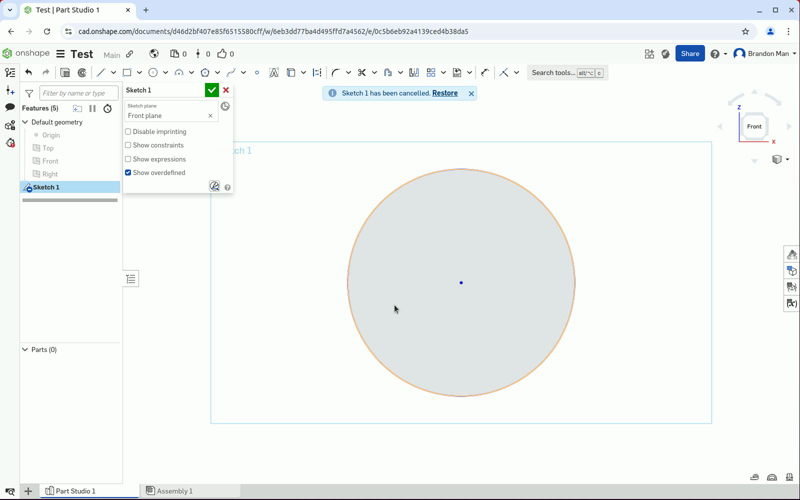
click(394, 304)
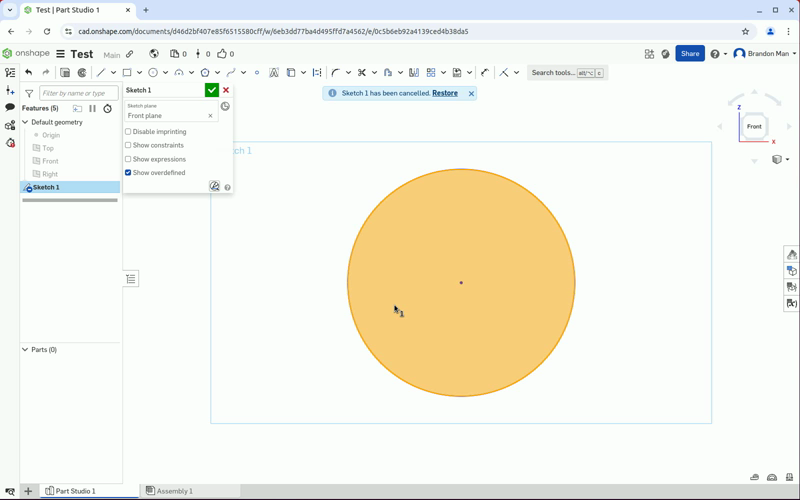
mouse_move(73, 352)
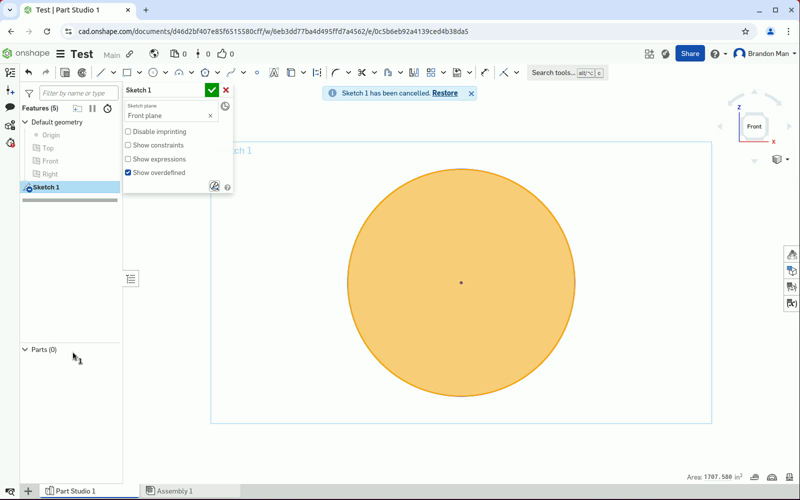
key(shift+y)
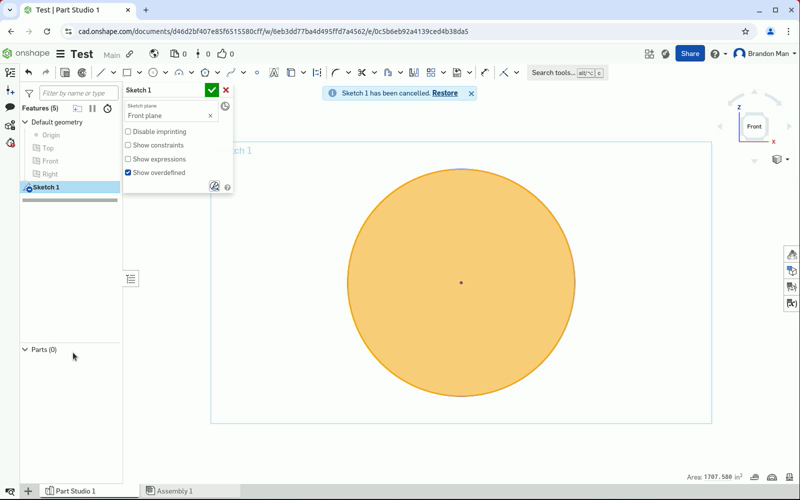
key(shift+e)
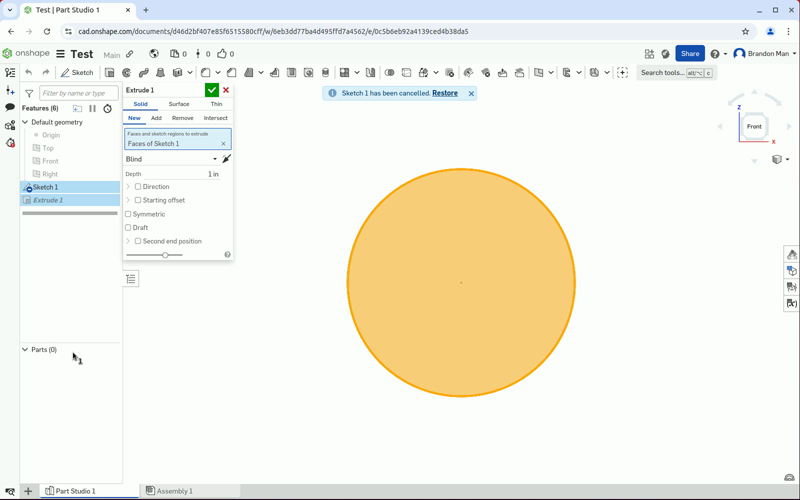
mouse_move(143, 106)
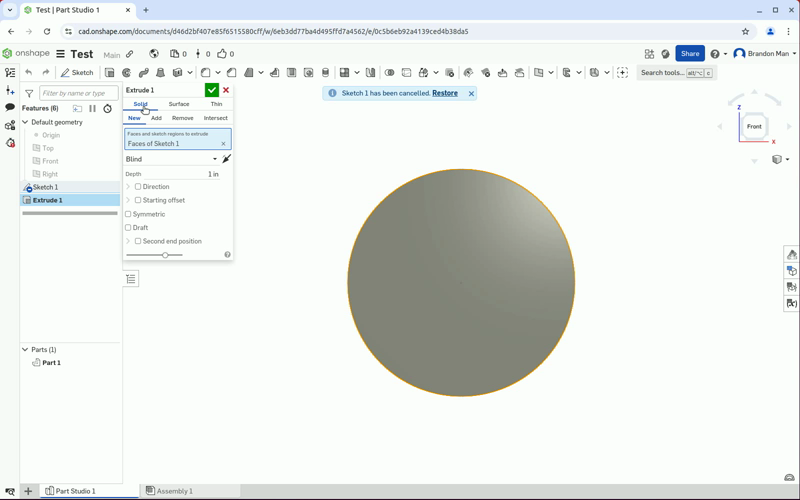
click(143, 106)
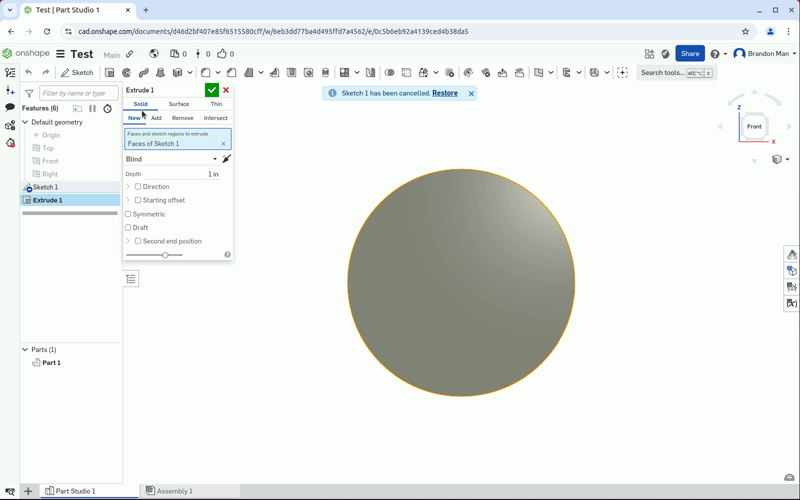
mouse_move(137, 120)
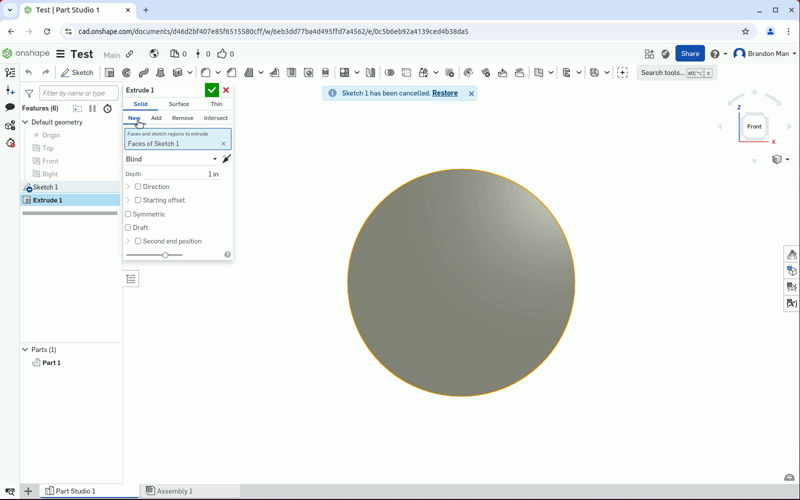
click(137, 120)
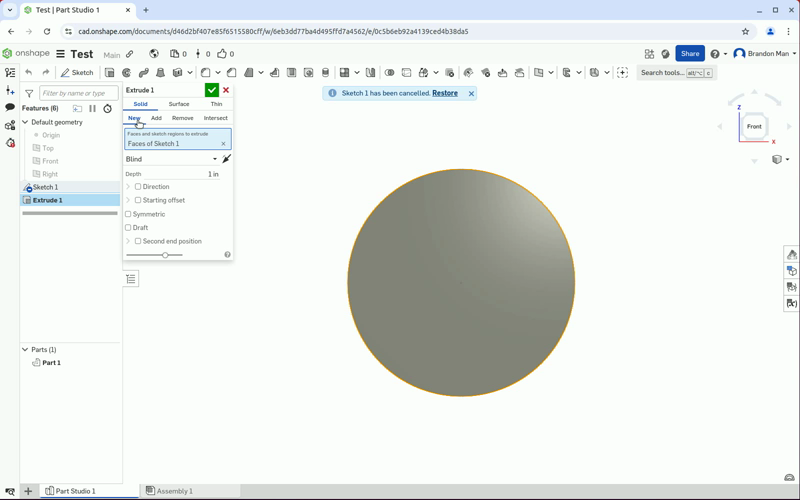
key(tab, 4)
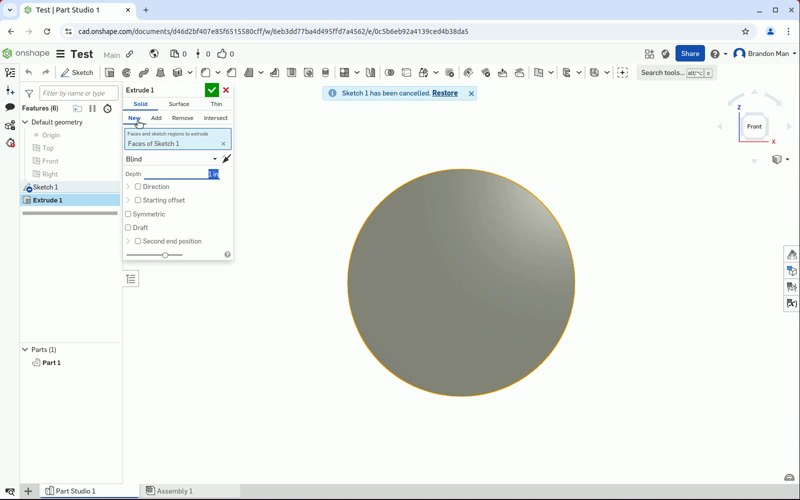
text(16.128)
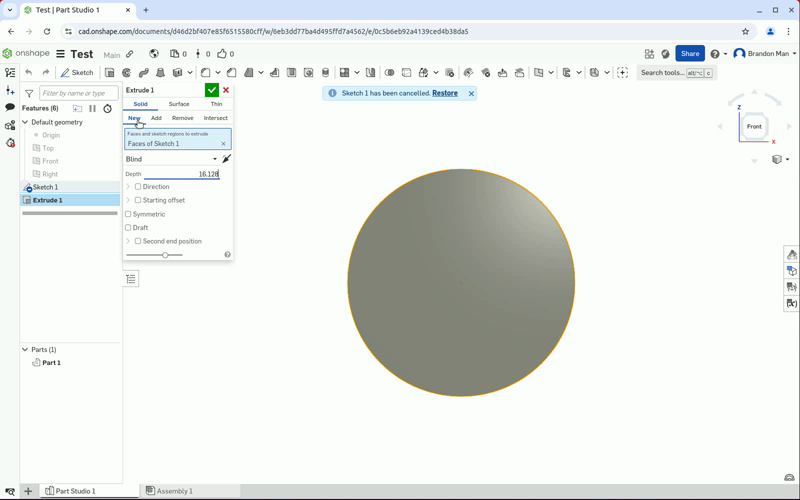
key(enter)
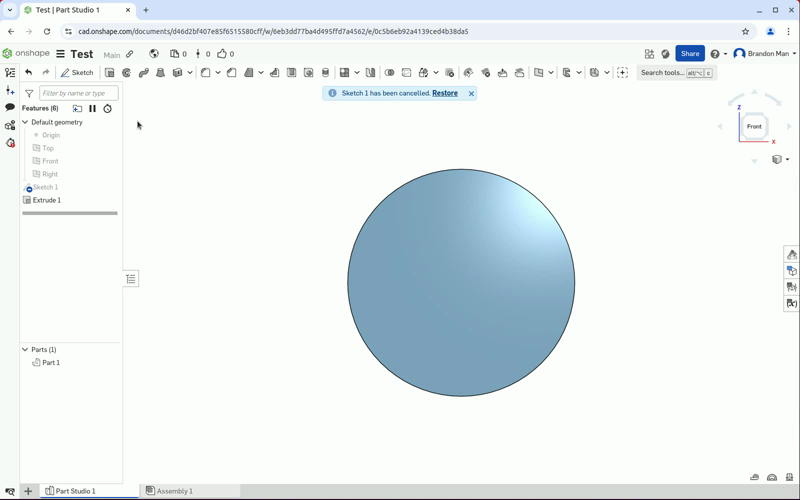
key(shift+h)
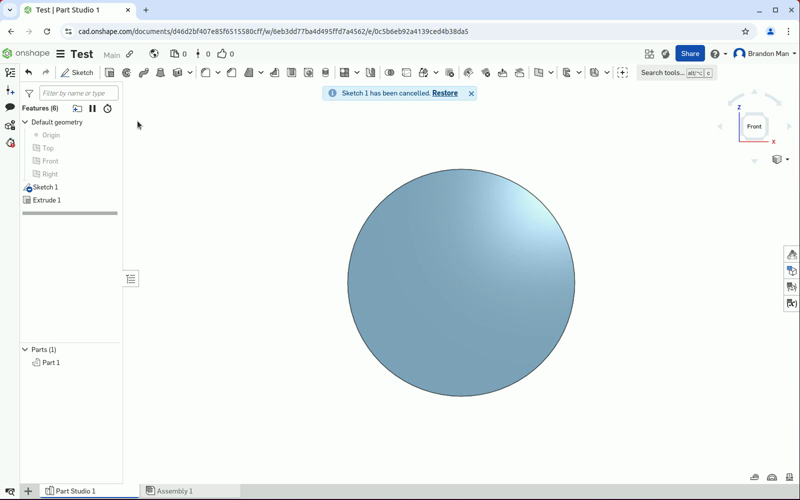
key(shift+h)
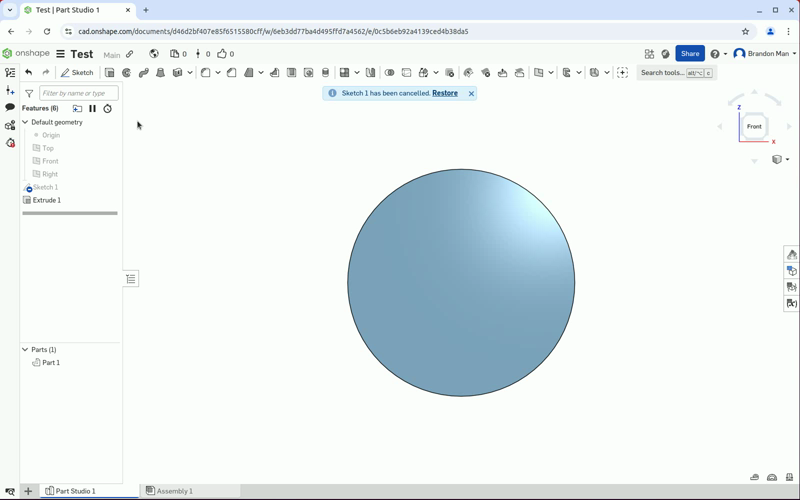
mouse_move(73, 189)
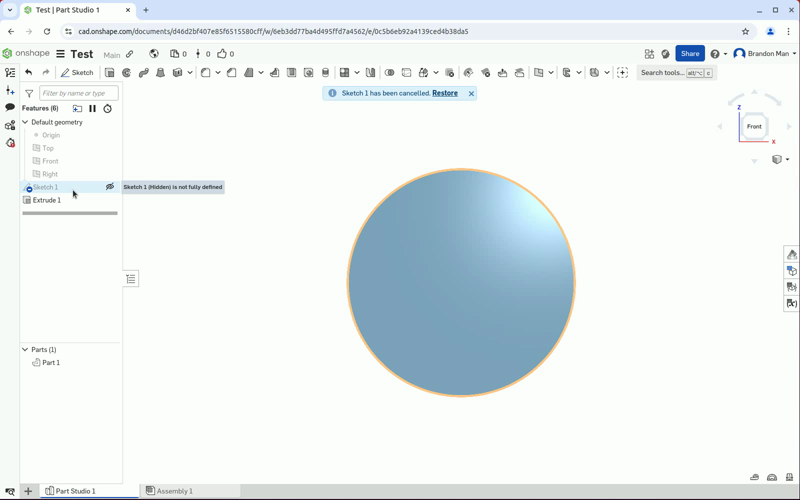
click(73, 189)
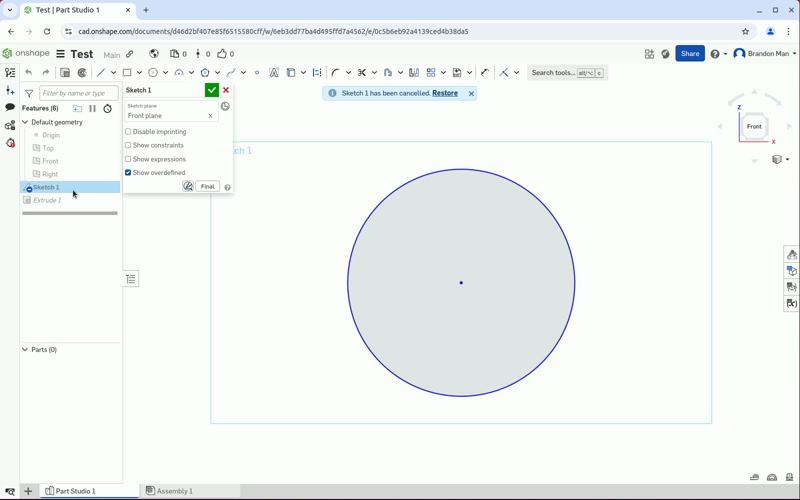
mouse_move(229, 92)
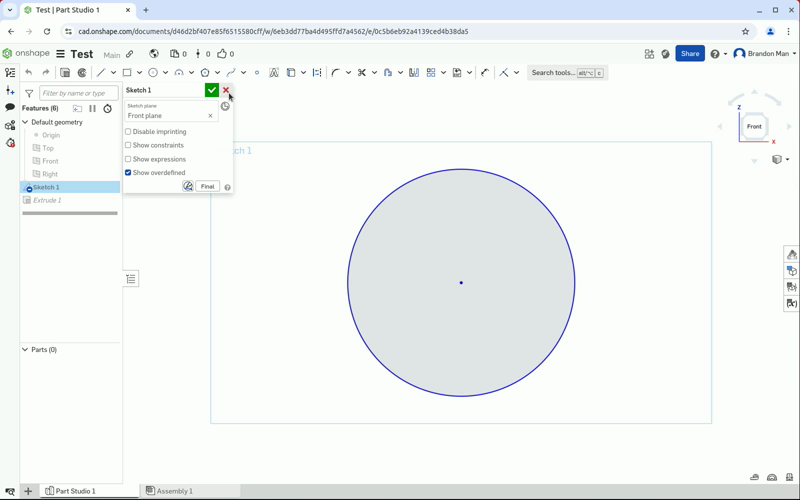
click(229, 92)
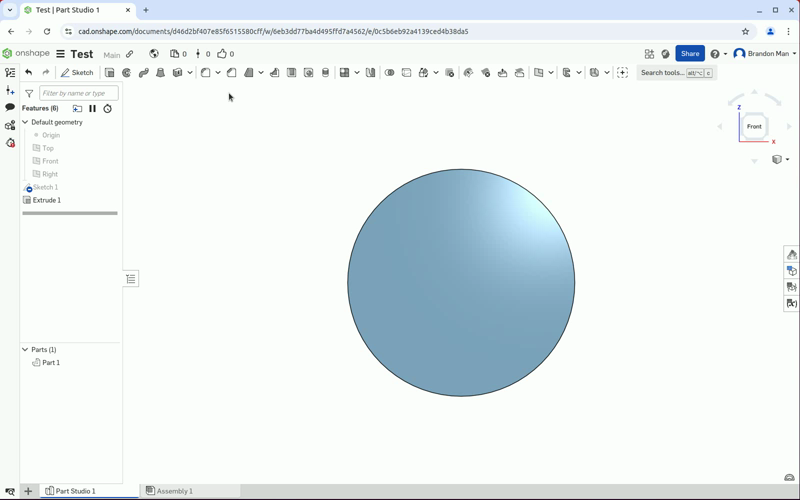
mouse_move(541, 75)
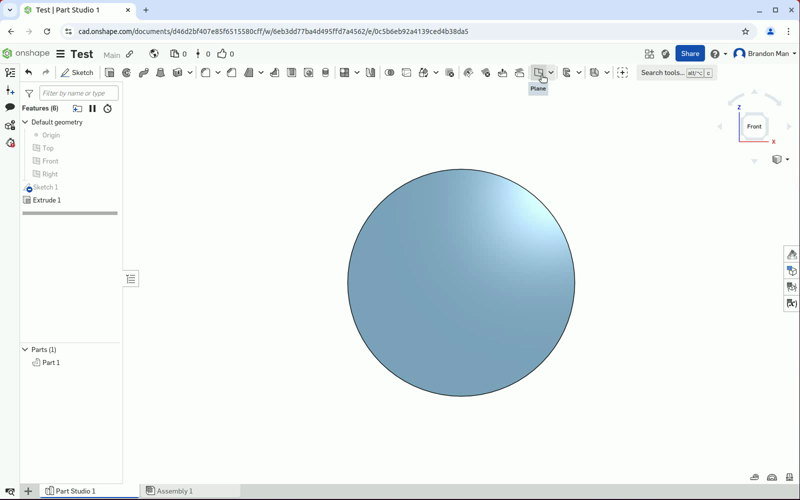
click(541, 75)
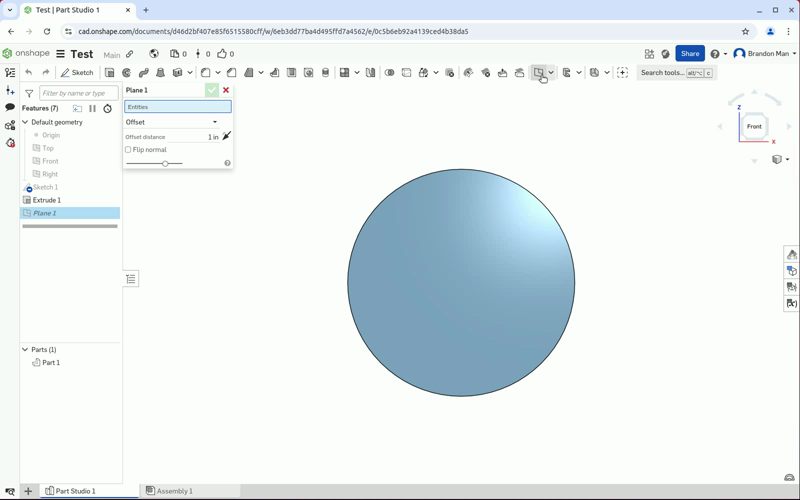
mouse_move(73, 163)
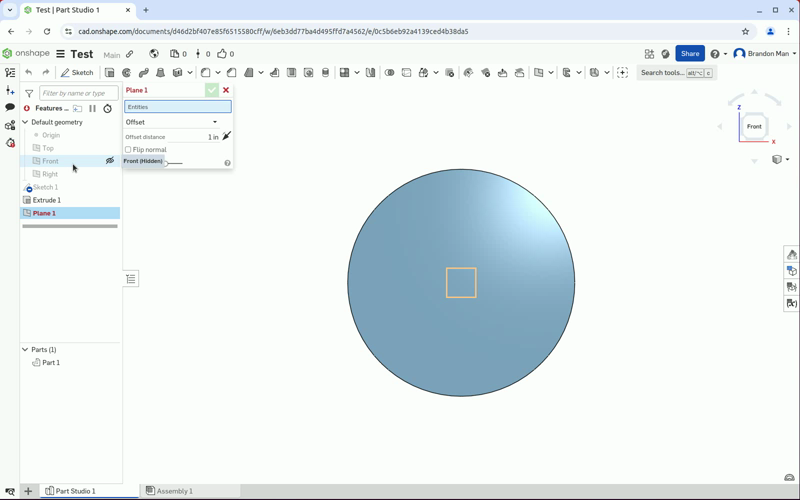
click(73, 163)
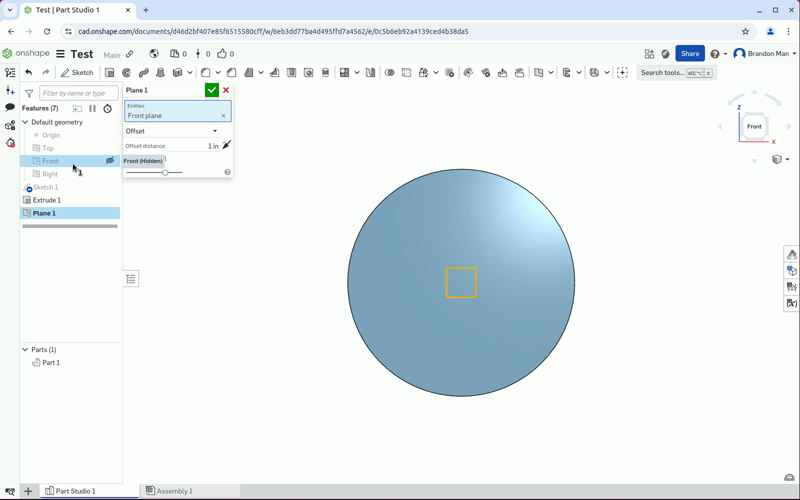
key(tab, 2)
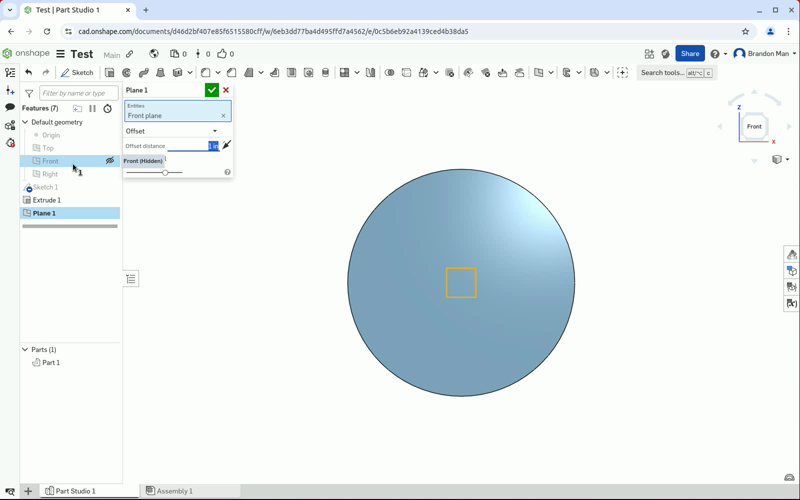
text(16.114)
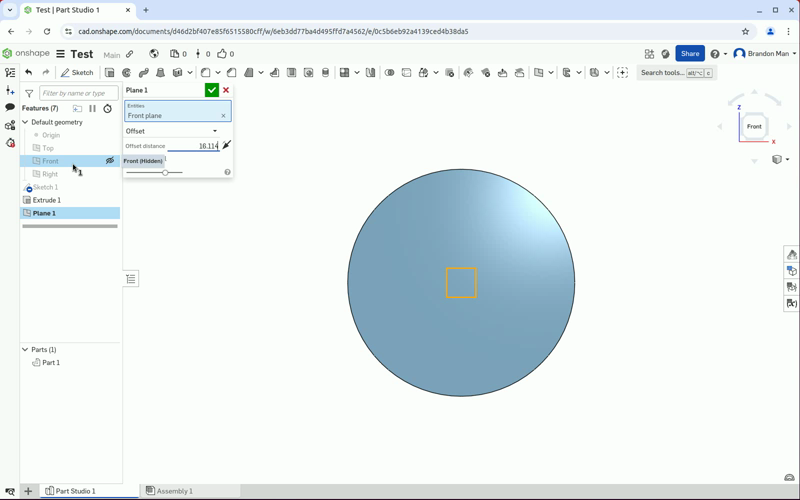
key(enter, 2)
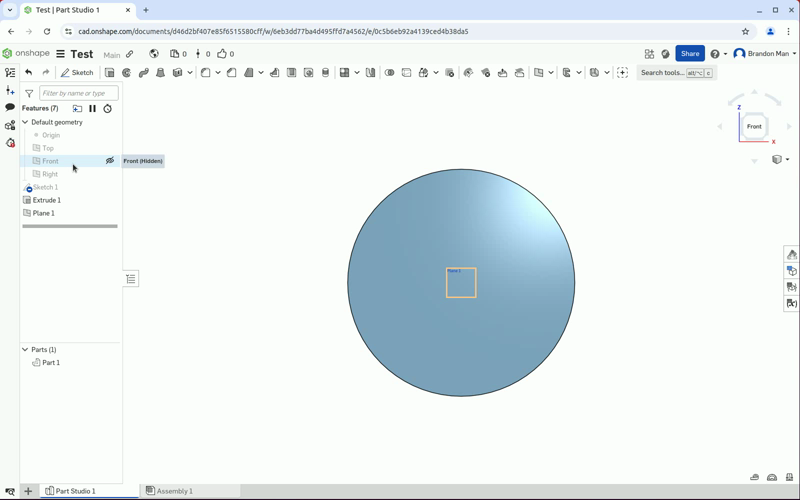
key(shift+s)
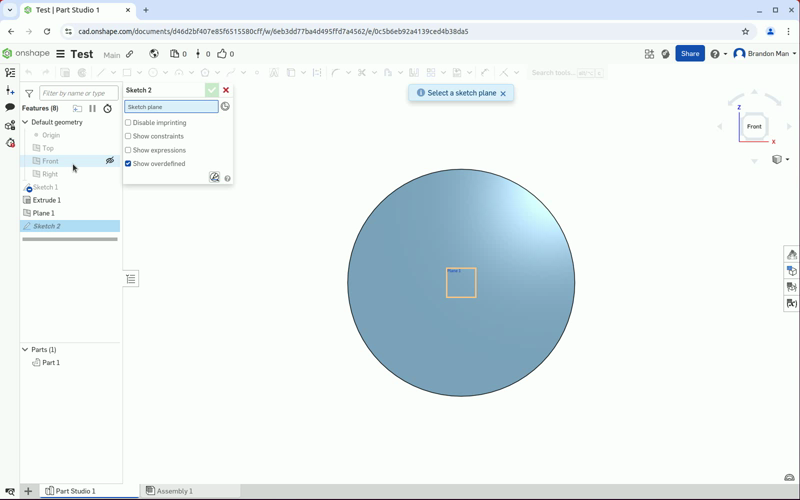
mouse_move(73, 215)
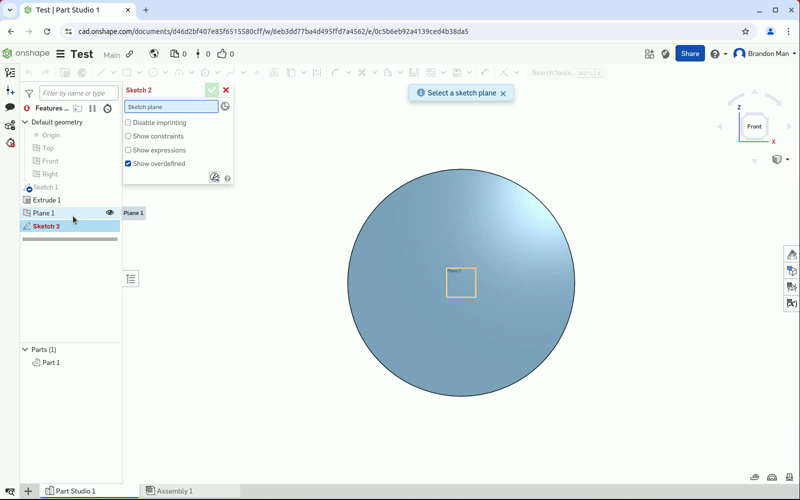
click(73, 215)
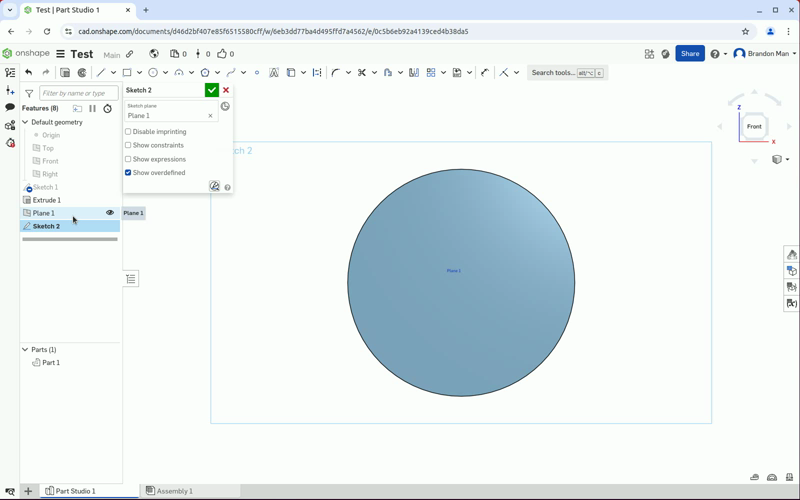
mouse_move(73, 352)
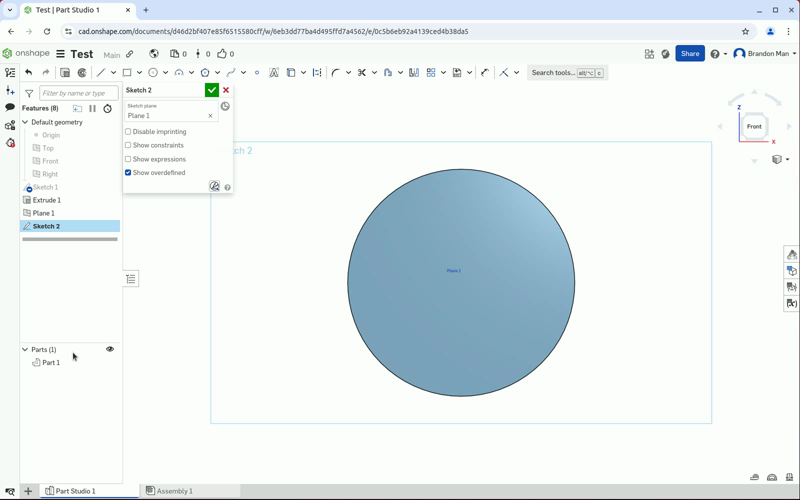
key(y)
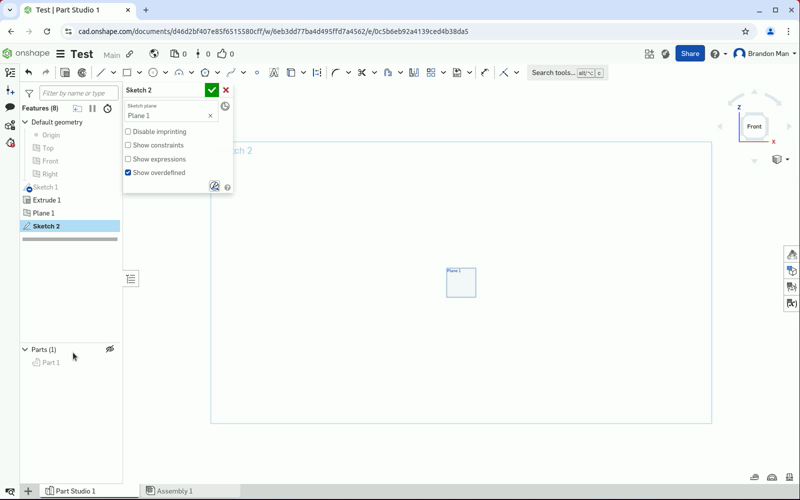
key(c)
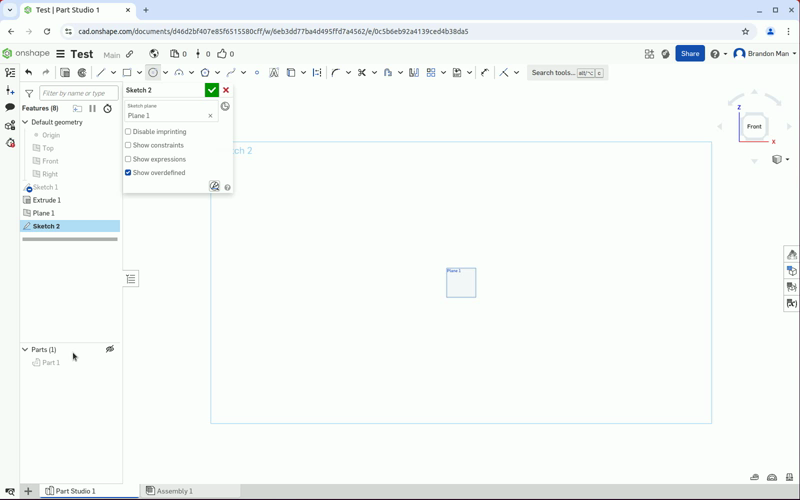
key_down(shift)
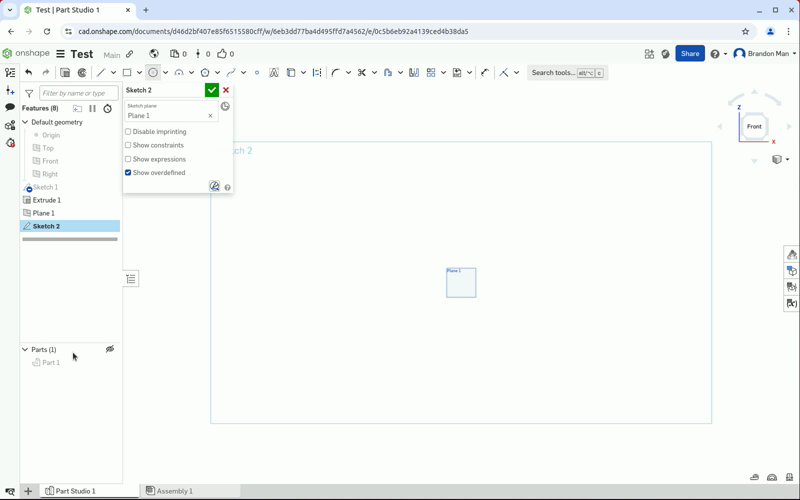
mouse_move(461, 282)
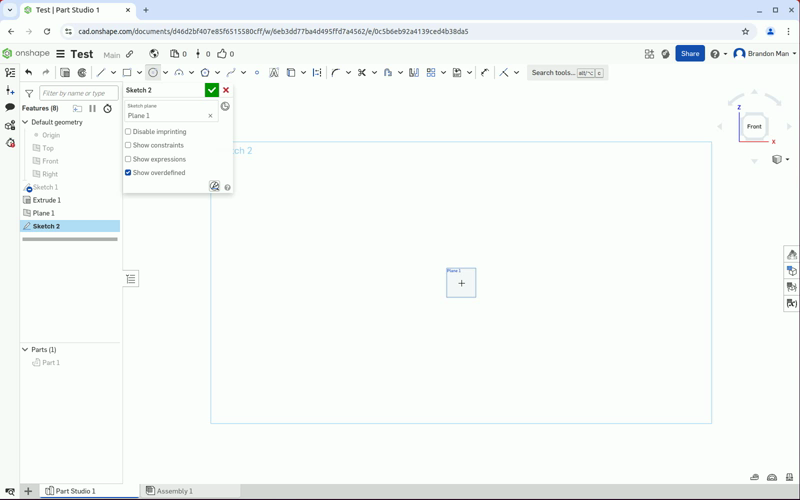
click(461, 282)
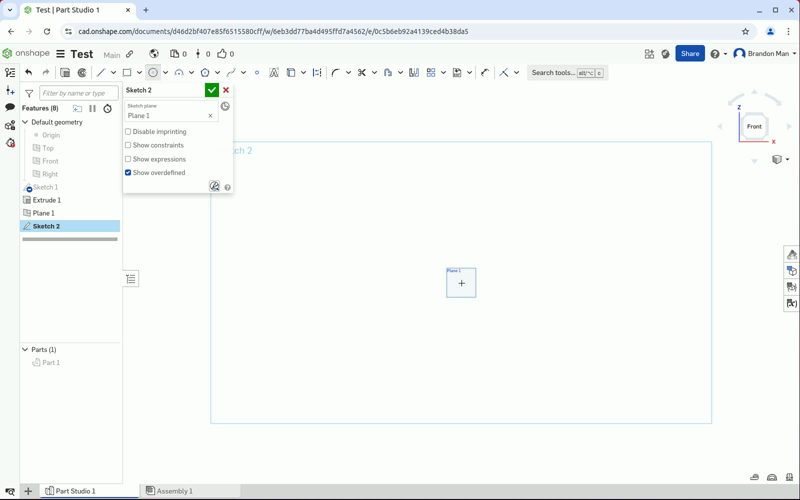
key_up(shift)
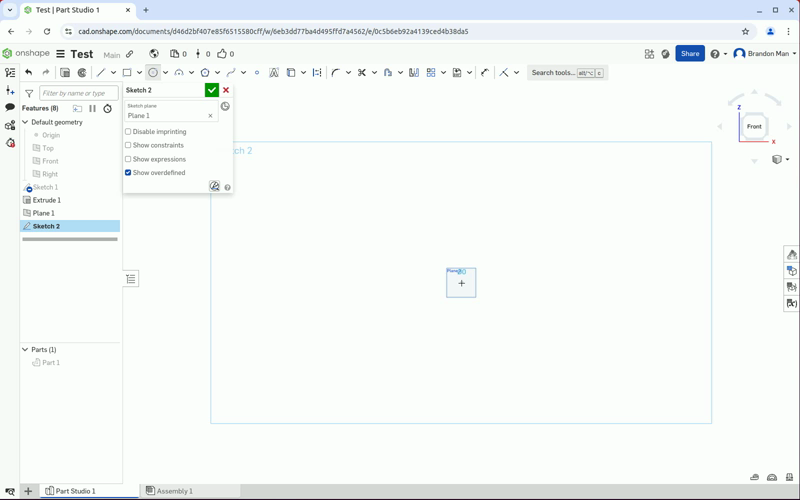
mouse_move(541, 282)
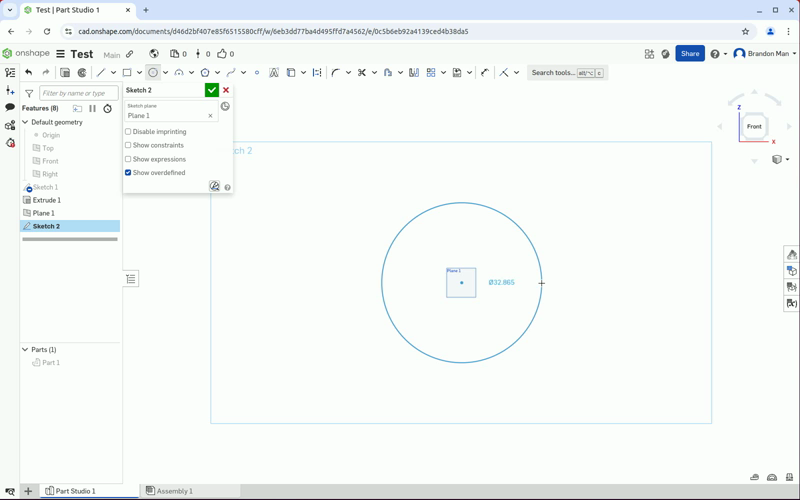
click(541, 282)
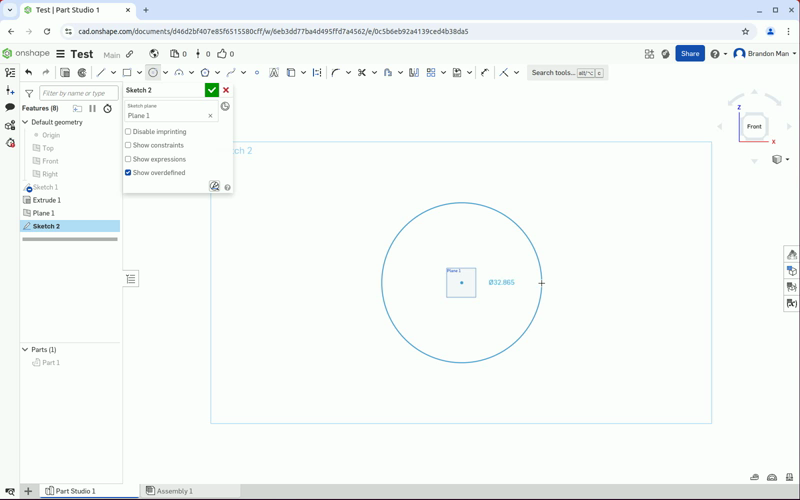
key(esc)
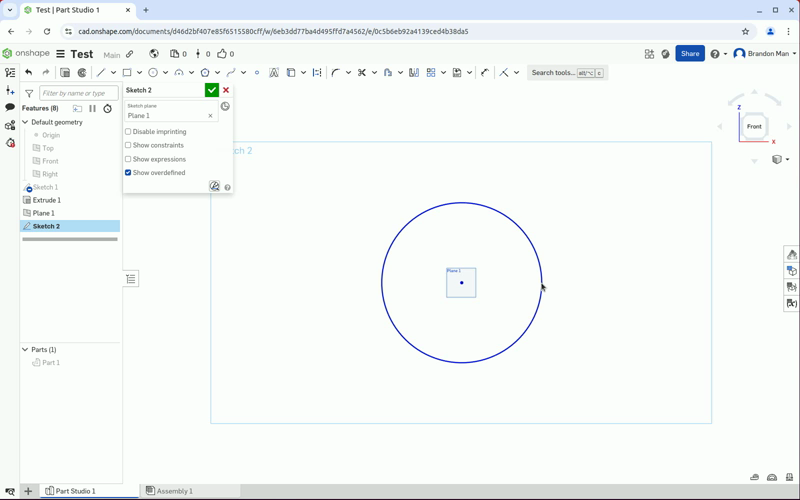
mouse_move(526, 296)
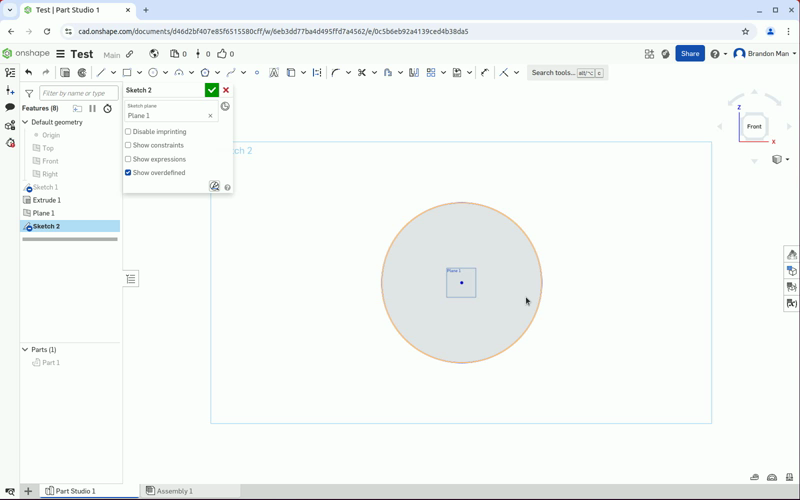
click(526, 296)
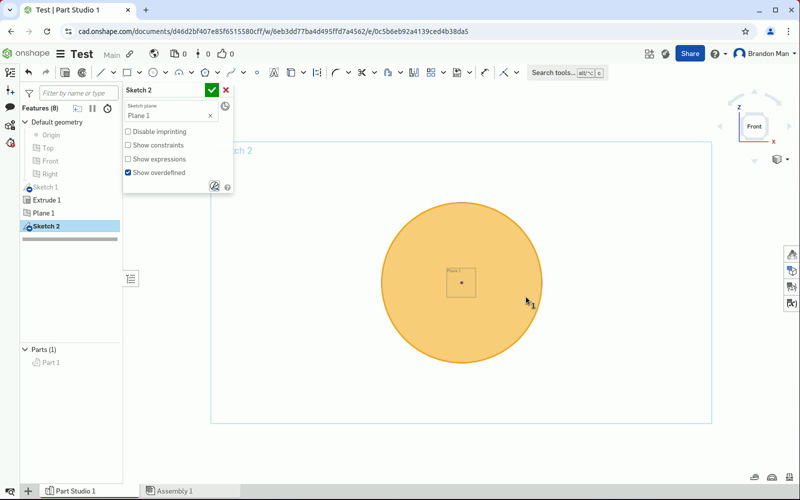
mouse_move(73, 352)
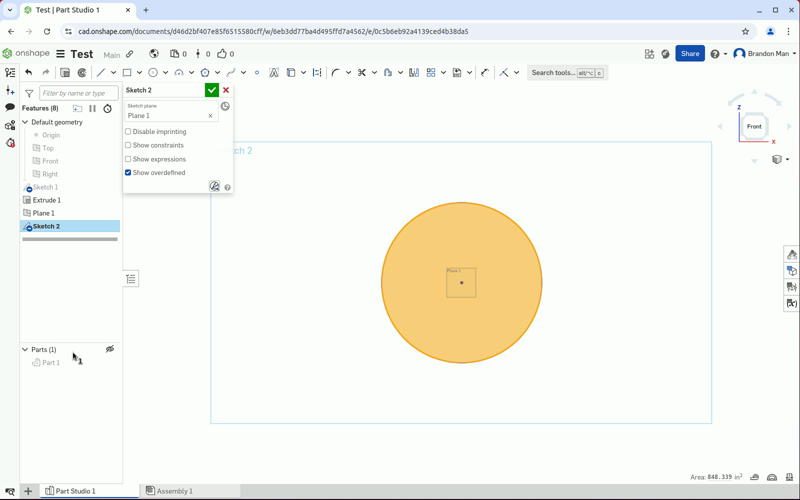
key(shift+y)
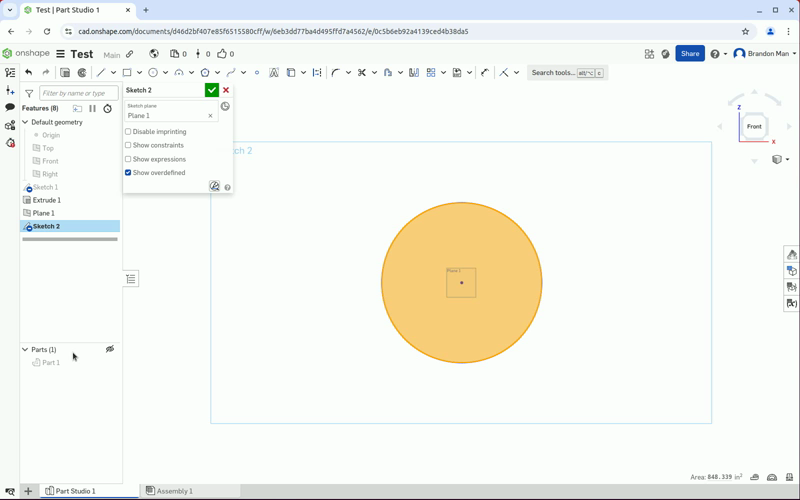
key(shift+e)
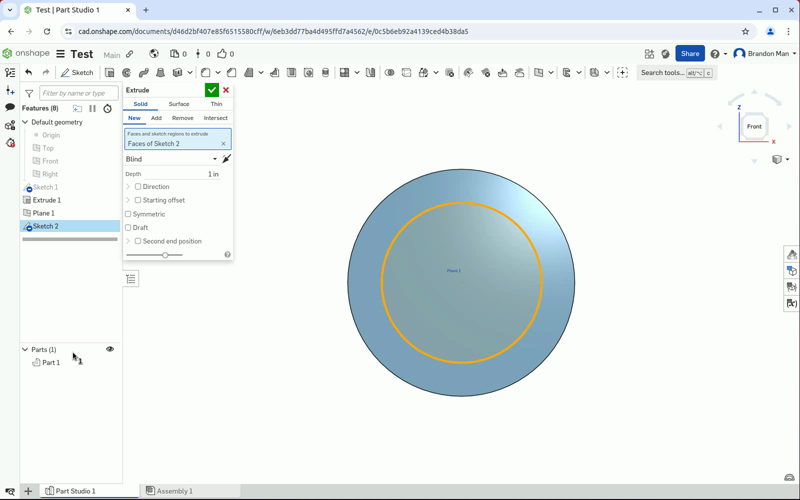
mouse_move(143, 106)
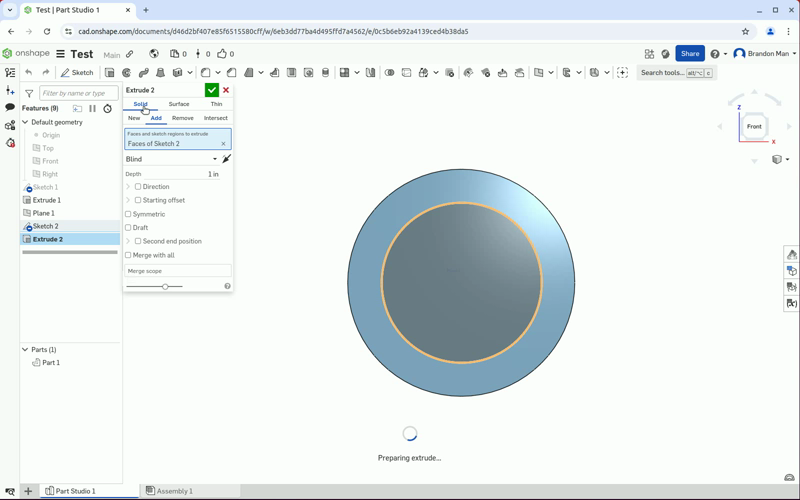
click(143, 106)
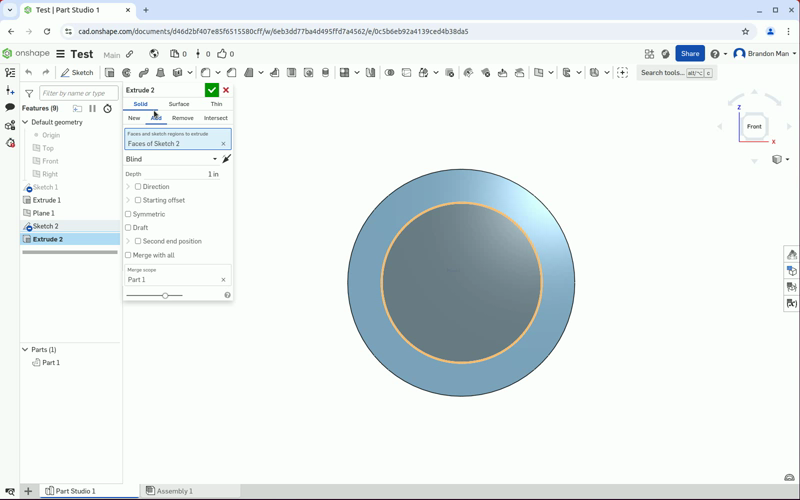
mouse_move(186, 120)
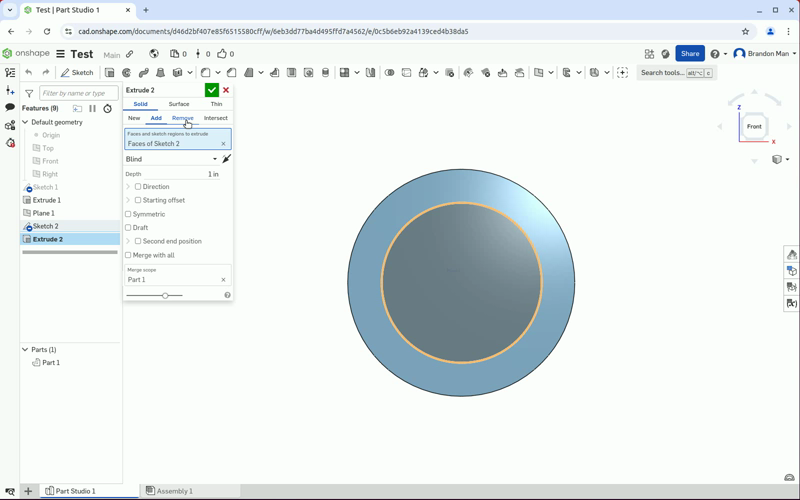
click(186, 120)
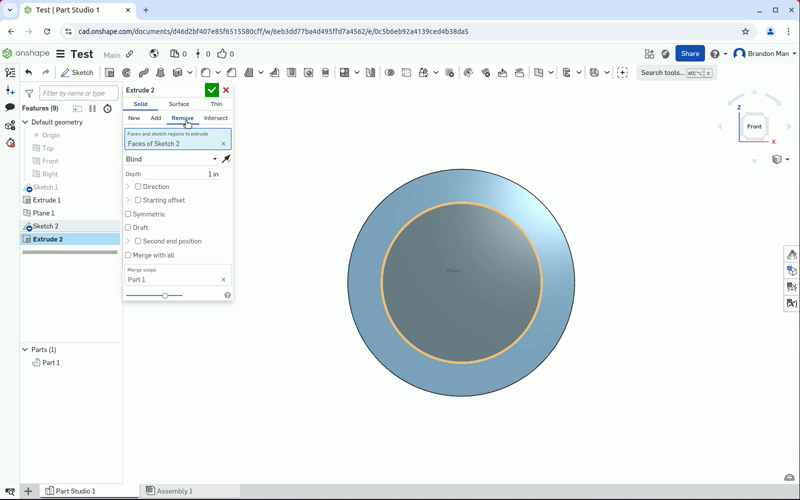
key(tab, 4)
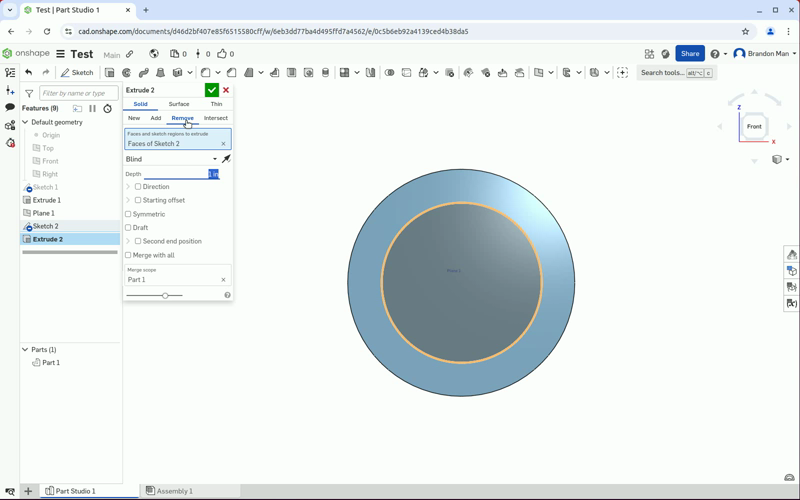
text(12.276)
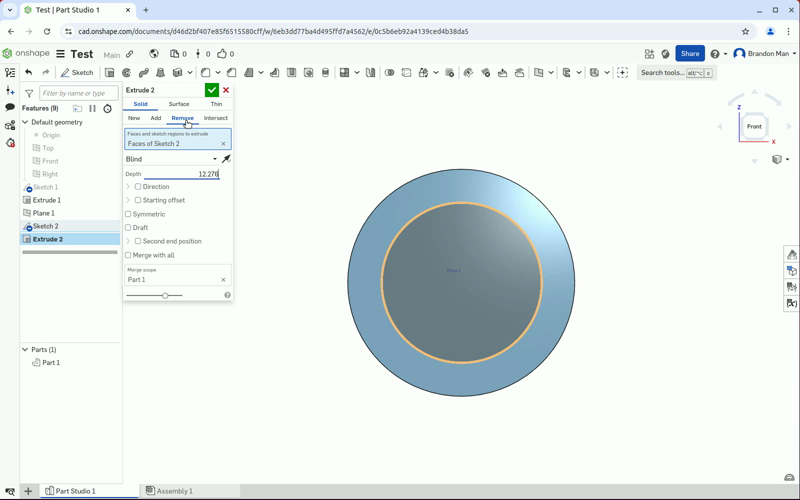
key(tab, 6)
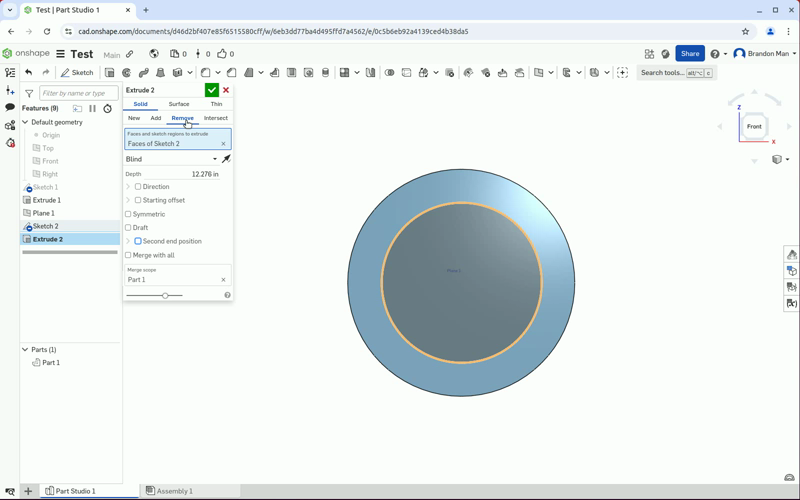
key(space)
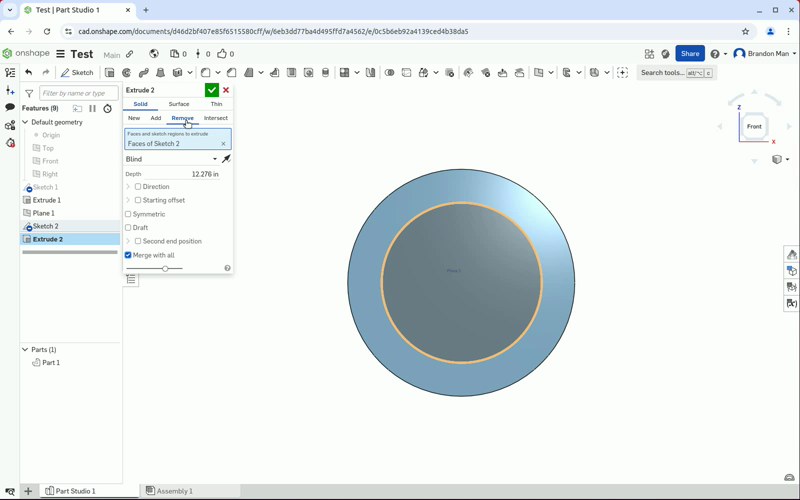
key(enter)
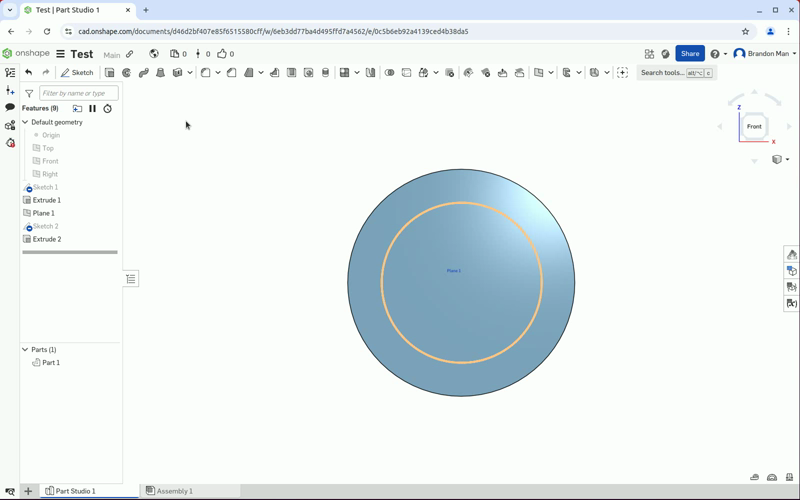
key(shift+h)
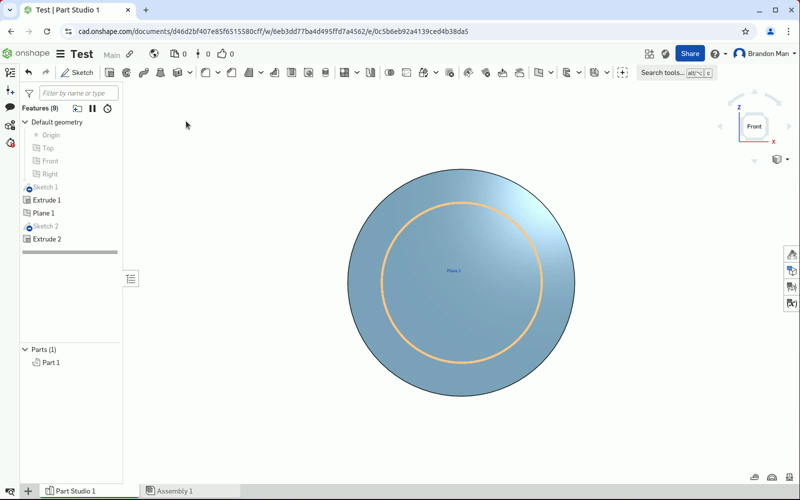
key(shift+h)
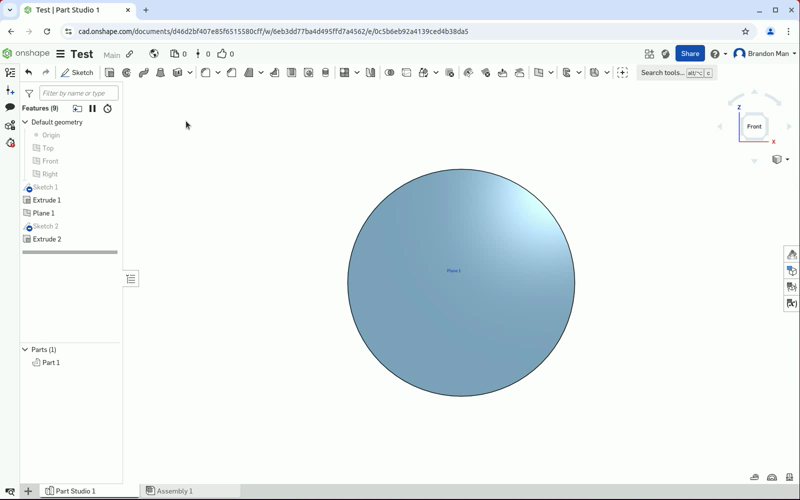
mouse_move(73, 189)
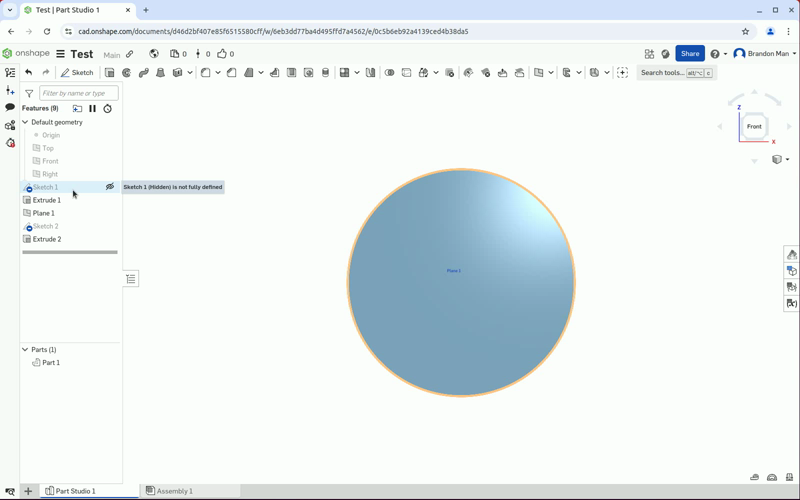
click(73, 189)
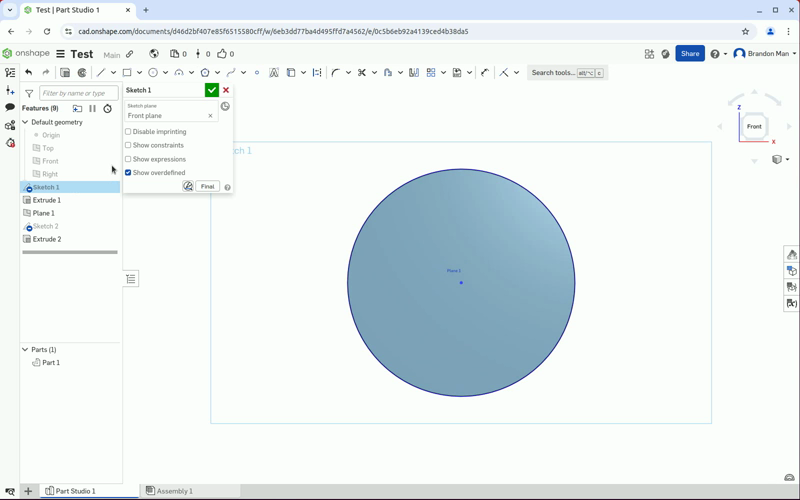
mouse_move(229, 92)
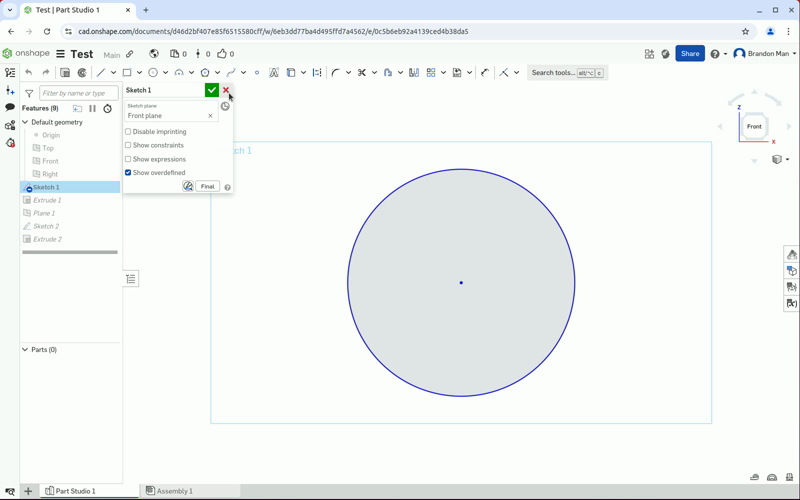
click(229, 92)
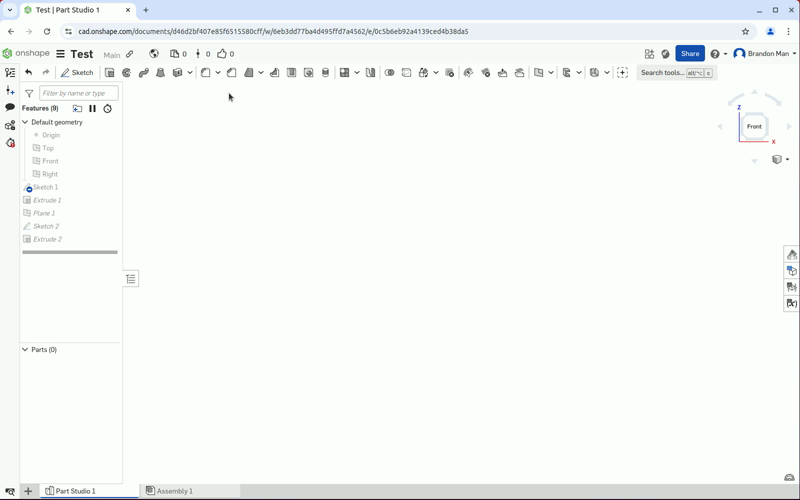
mouse_move(541, 75)
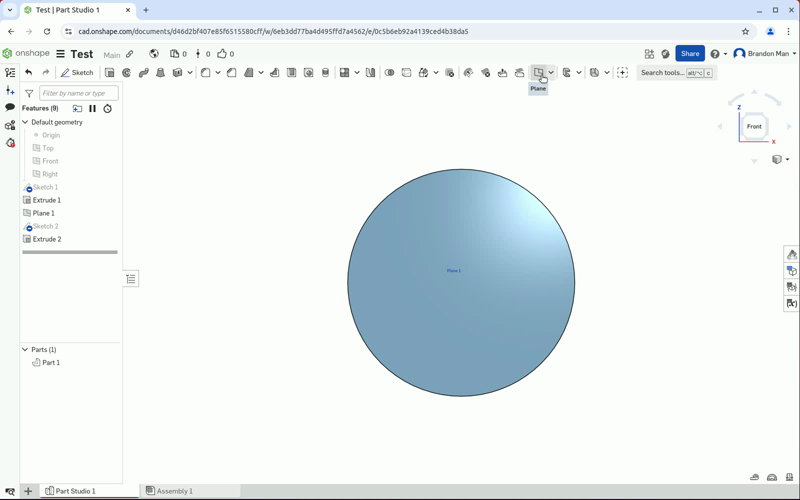
click(541, 75)
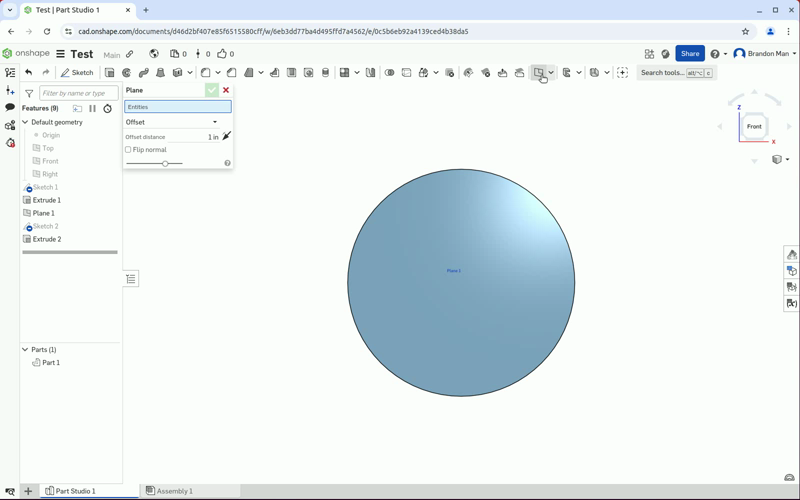
mouse_move(73, 163)
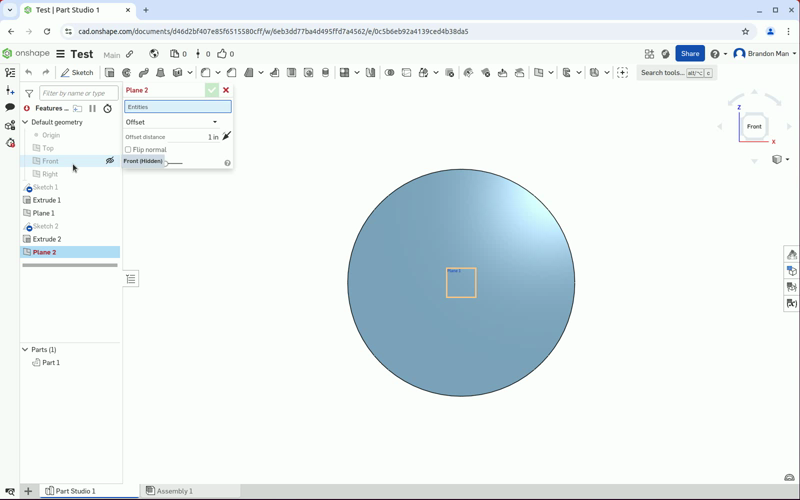
click(73, 163)
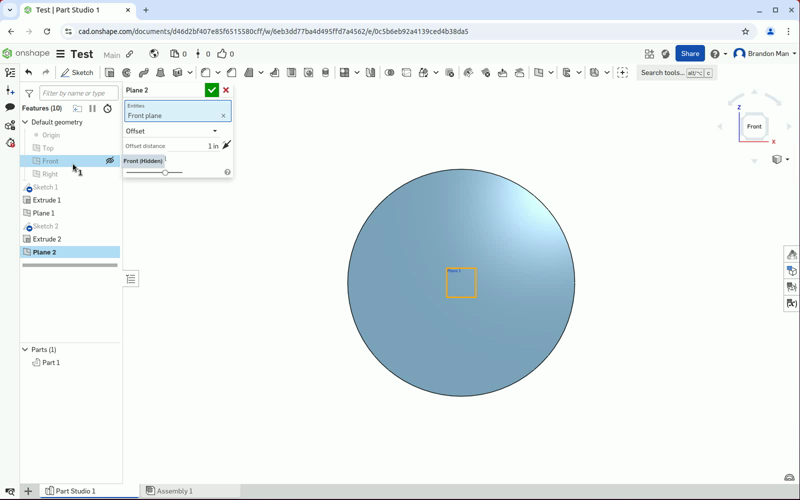
key(tab, 2)
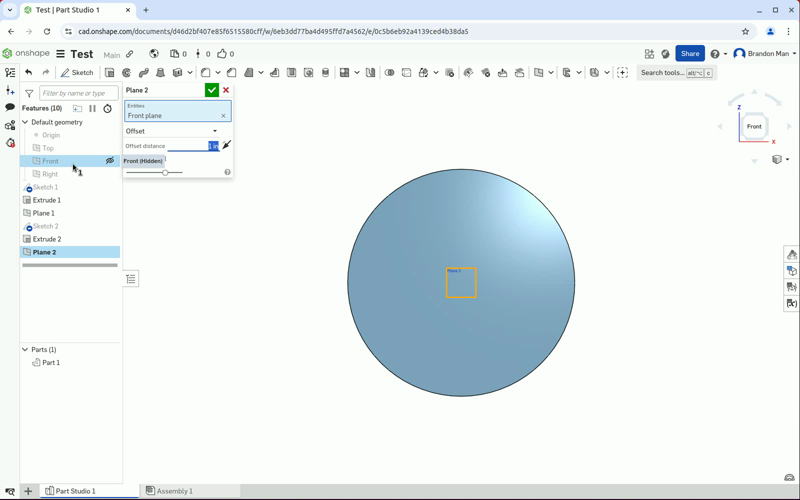
text(4.098)
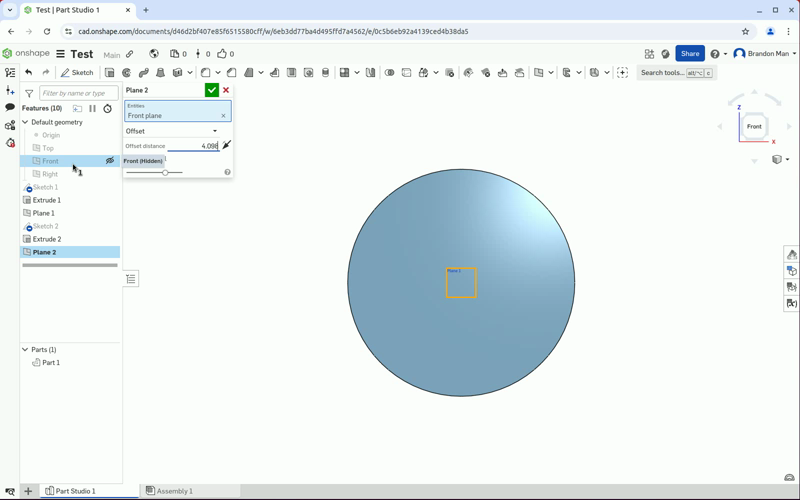
key(enter, 2)
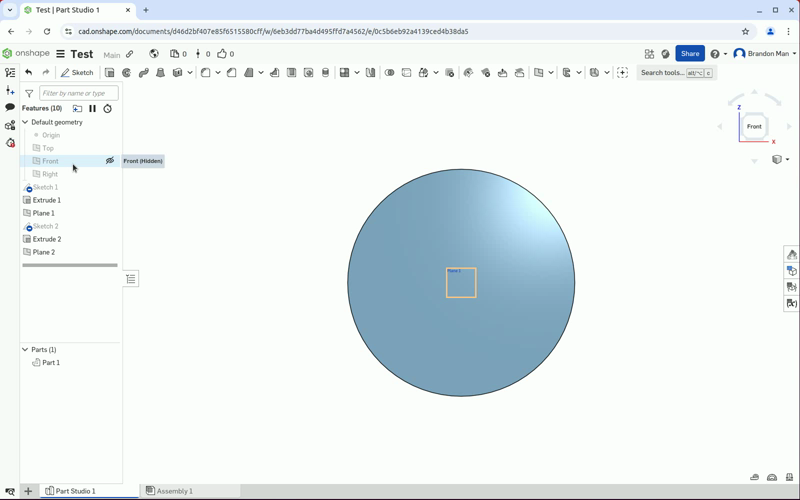
key(shift+s)
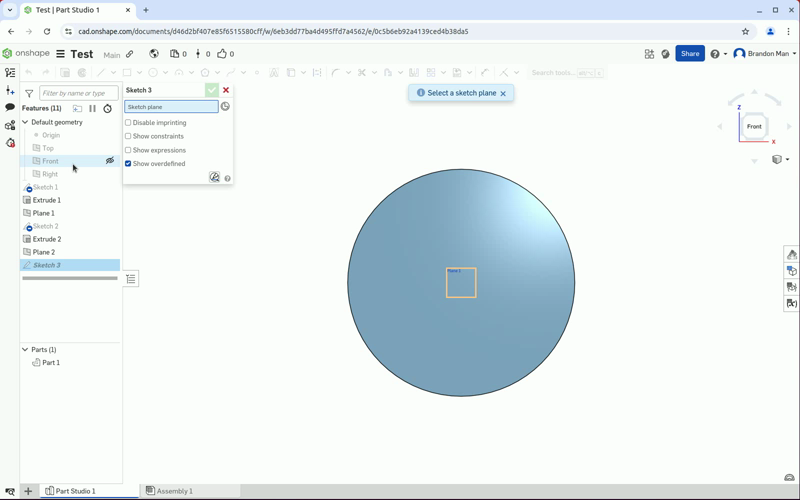
mouse_move(73, 254)
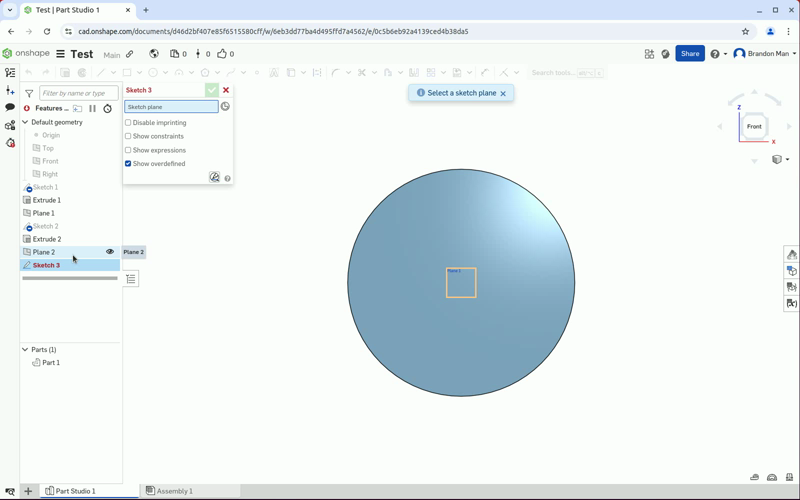
click(73, 254)
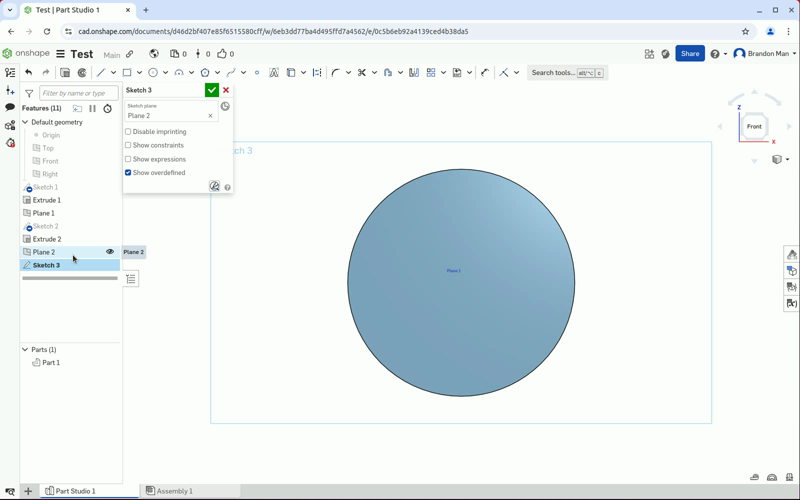
mouse_move(73, 352)
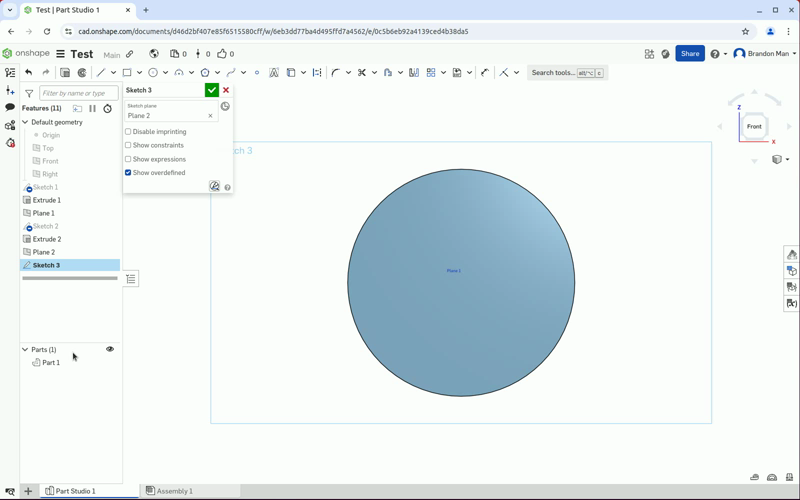
key(y)
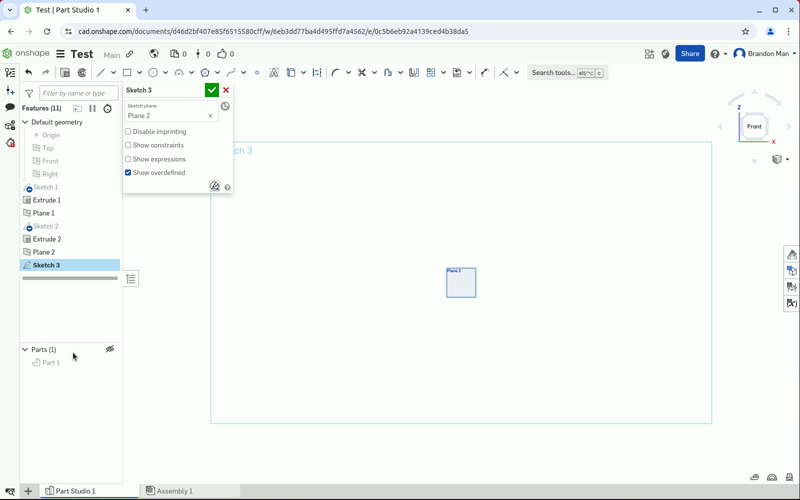
key(c)
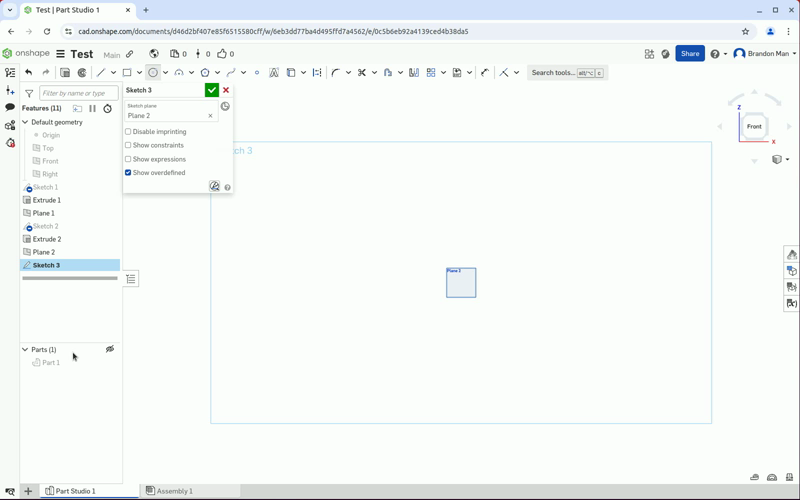
key_down(shift)
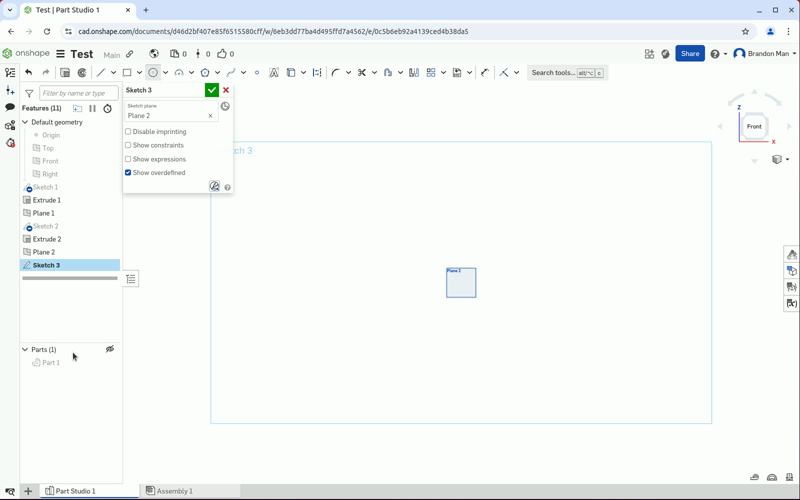
mouse_move(460, 282)
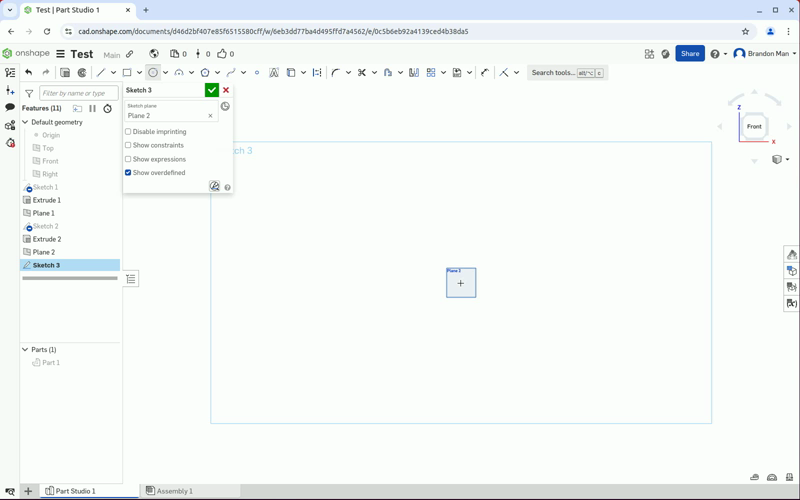
click(460, 282)
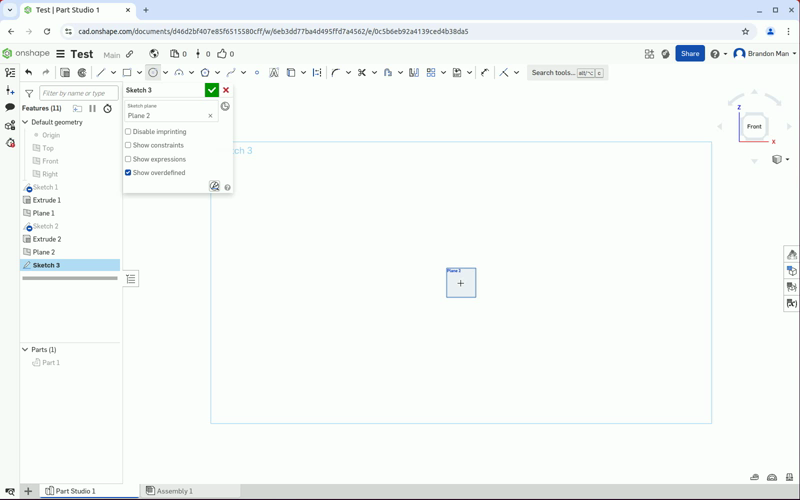
key_up(shift)
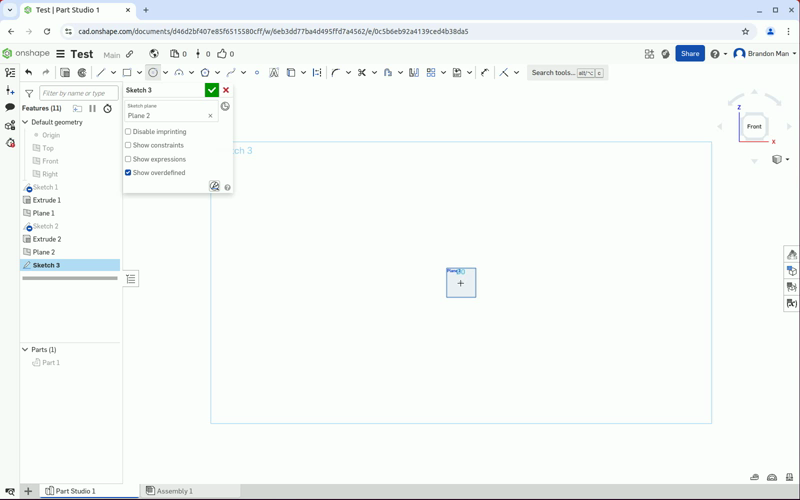
mouse_move(500, 282)
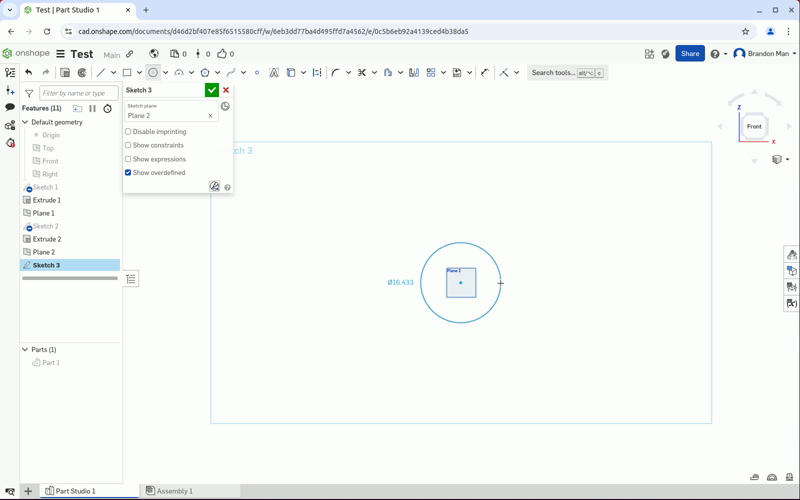
click(500, 282)
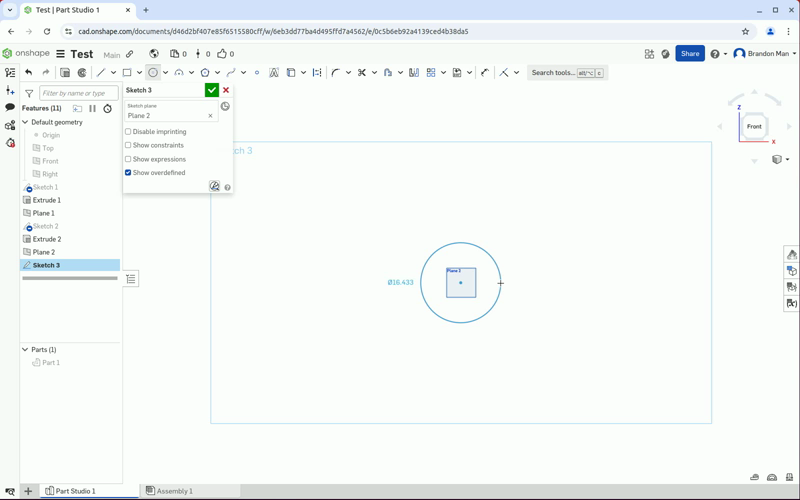
key(esc)
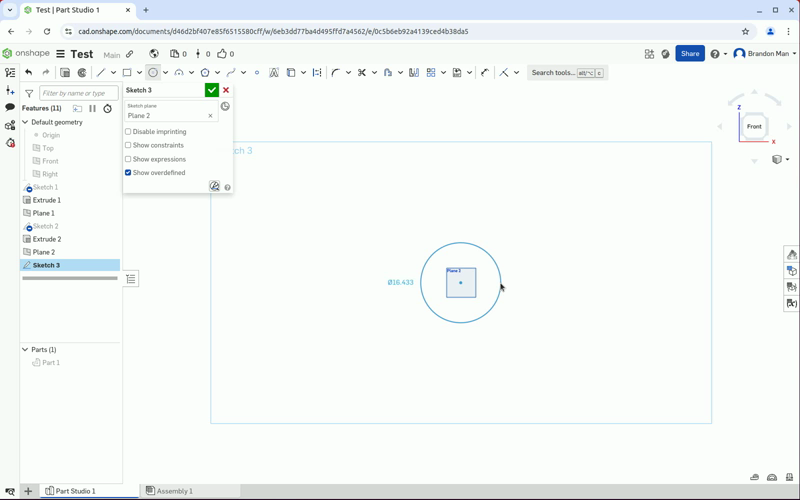
mouse_move(482, 260)
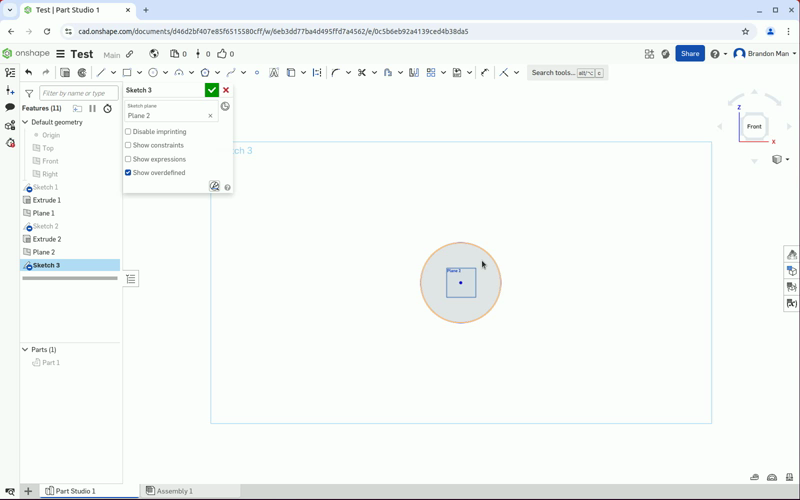
click(482, 260)
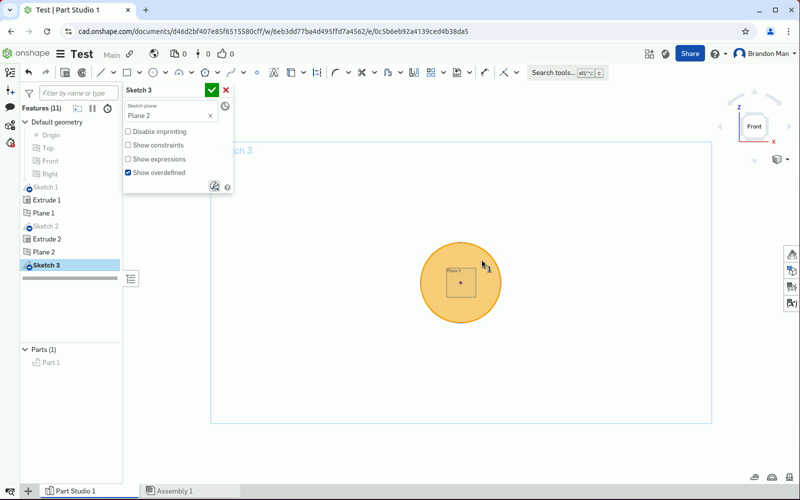
mouse_move(73, 352)
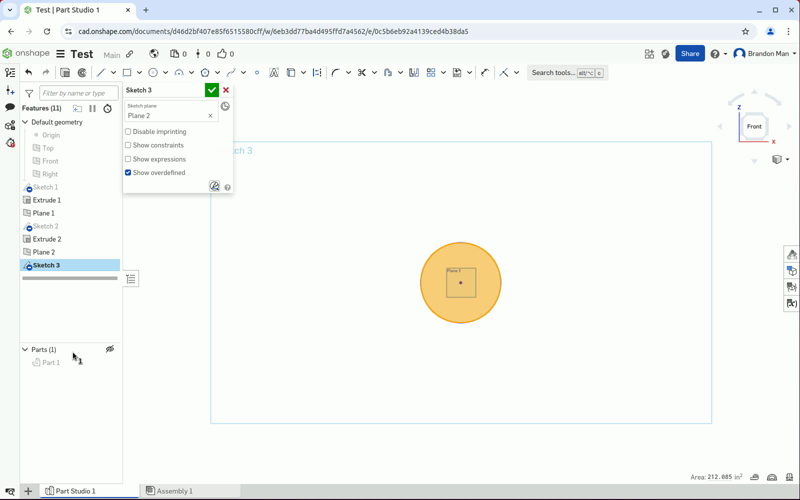
key(shift+y)
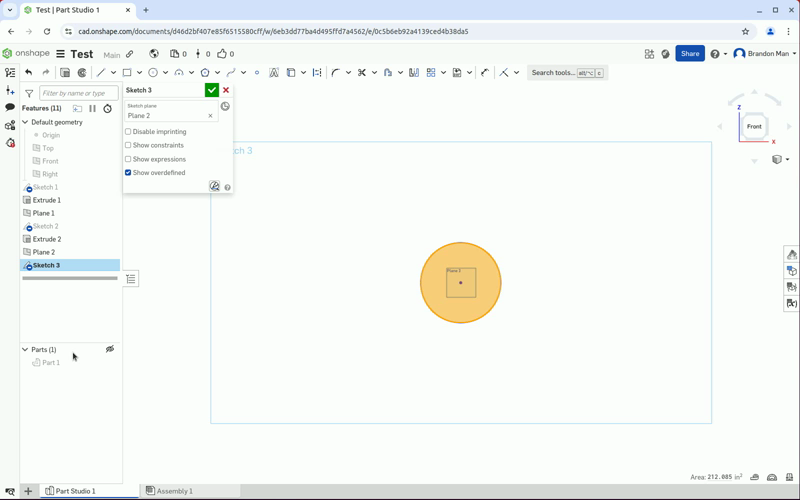
key(shift+e)
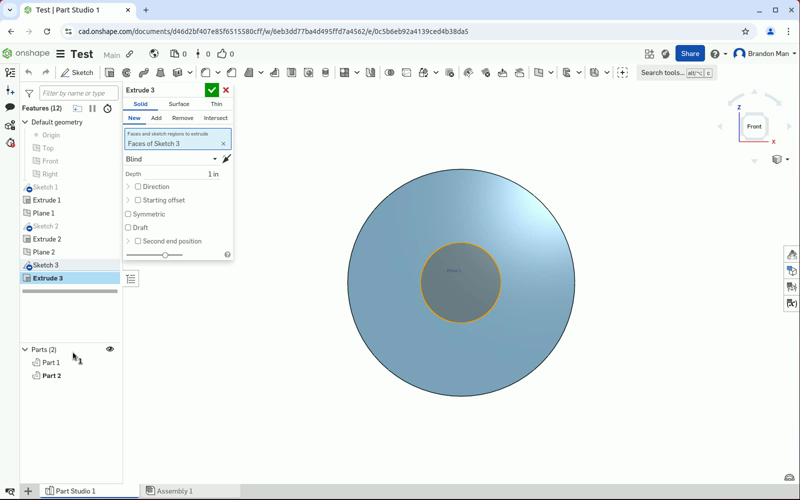
mouse_move(143, 106)
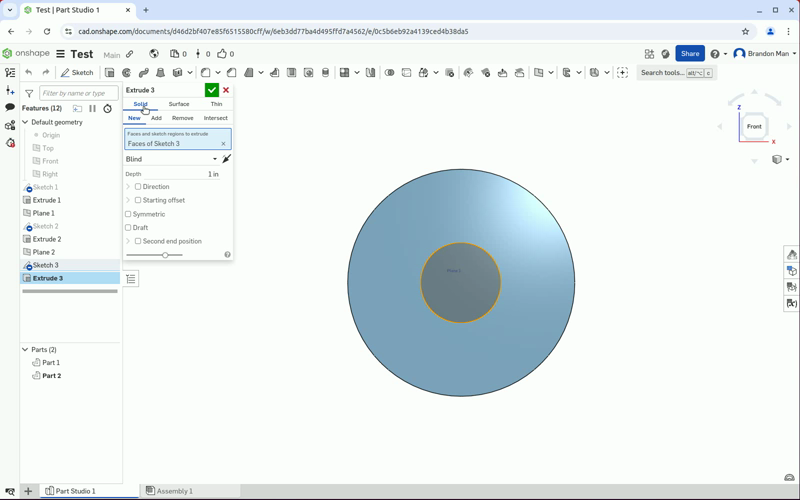
click(143, 106)
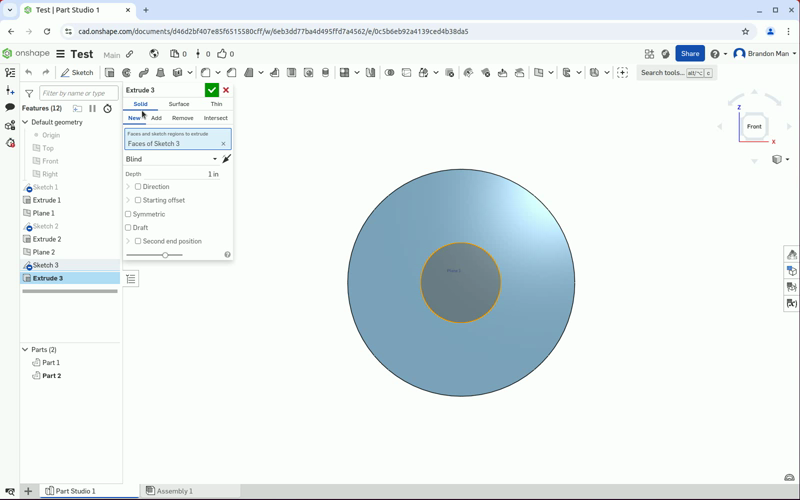
mouse_move(137, 120)
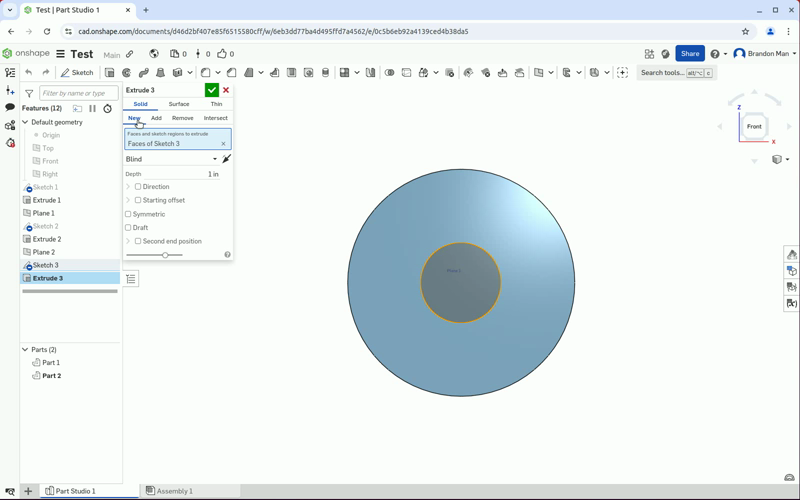
click(137, 120)
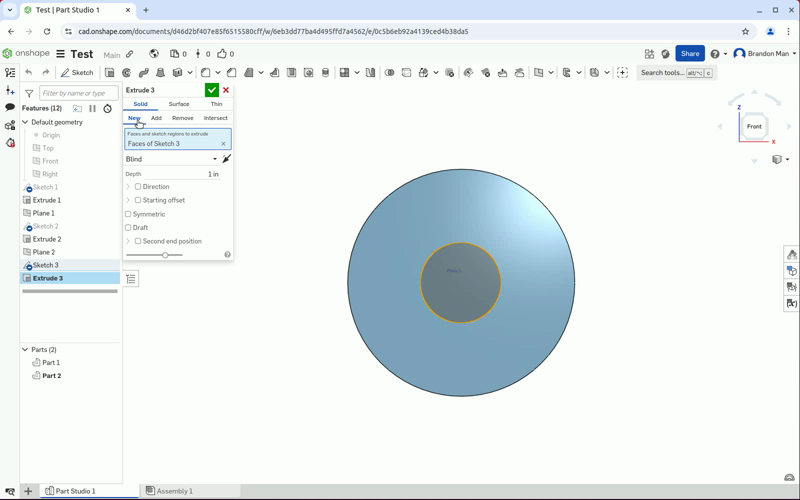
key(tab, 4)
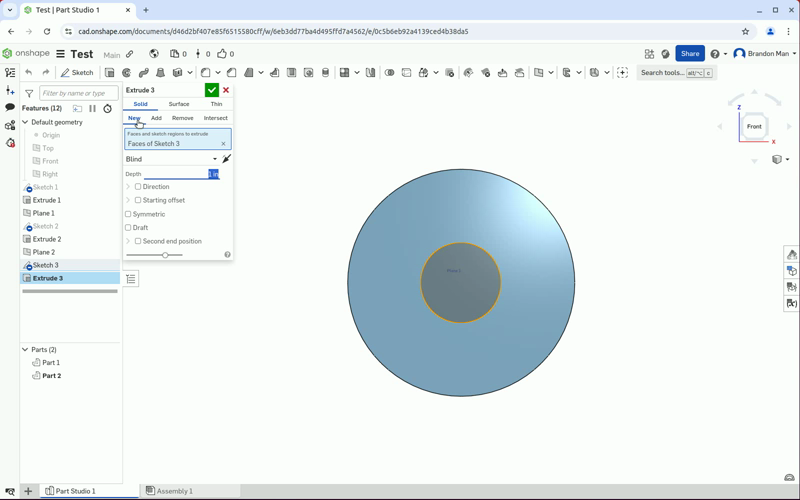
text(8.184)
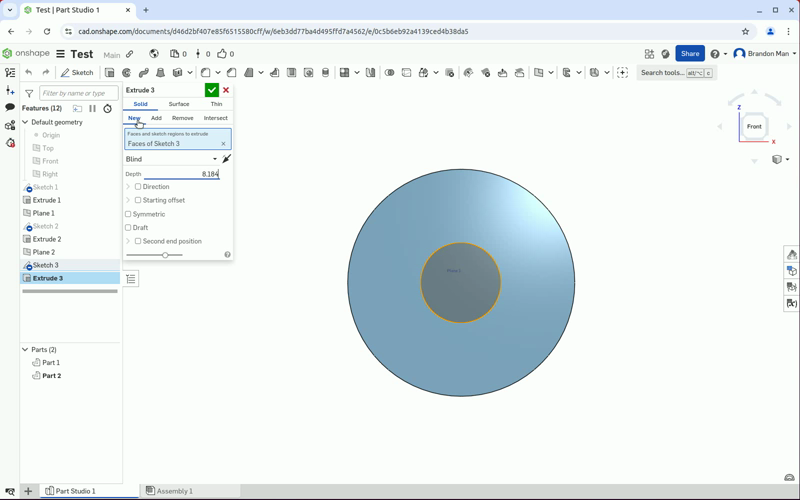
key(enter)
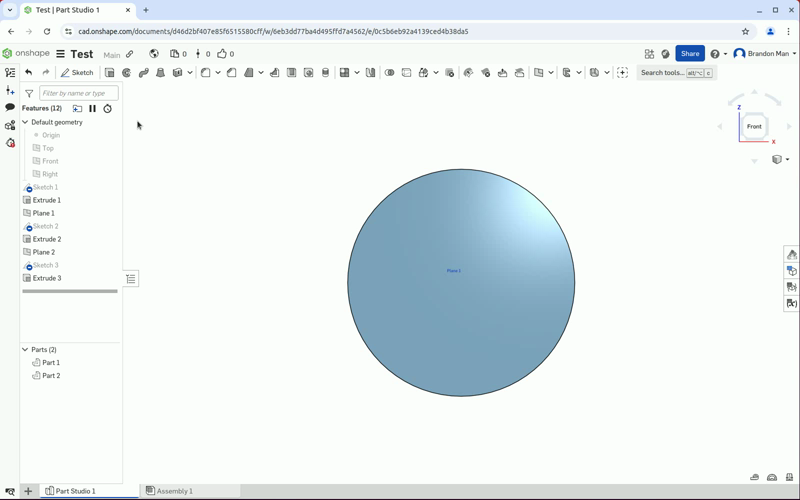
key(shift+h)
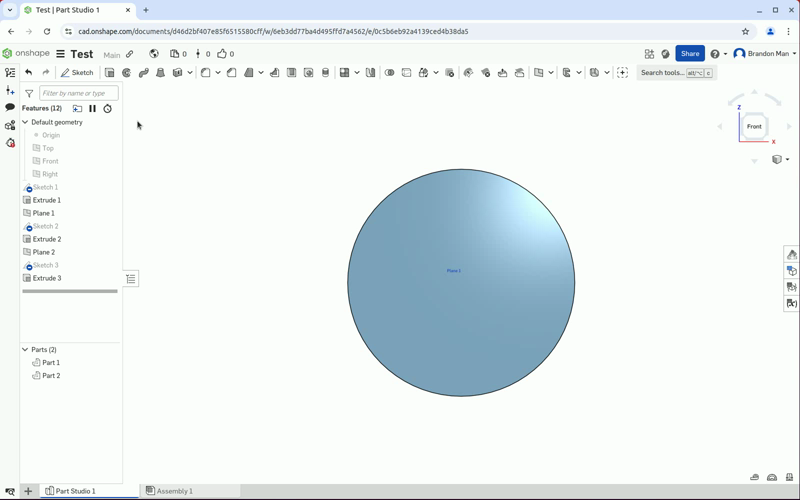
key(shift+h)
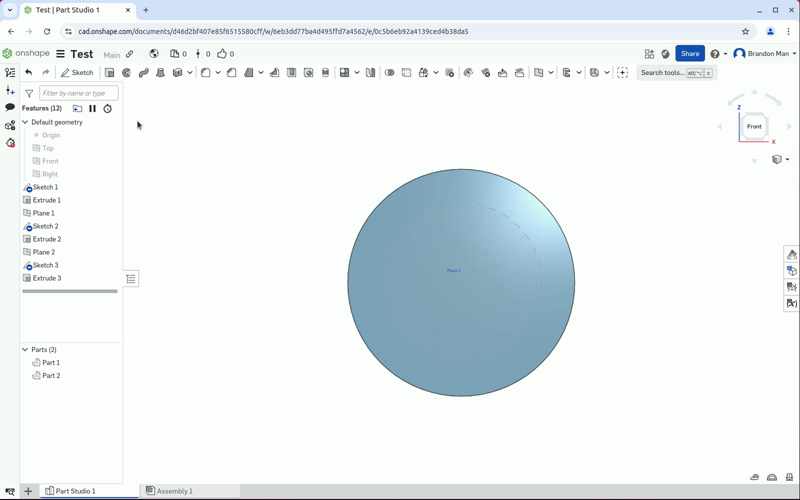
key(shift+7)
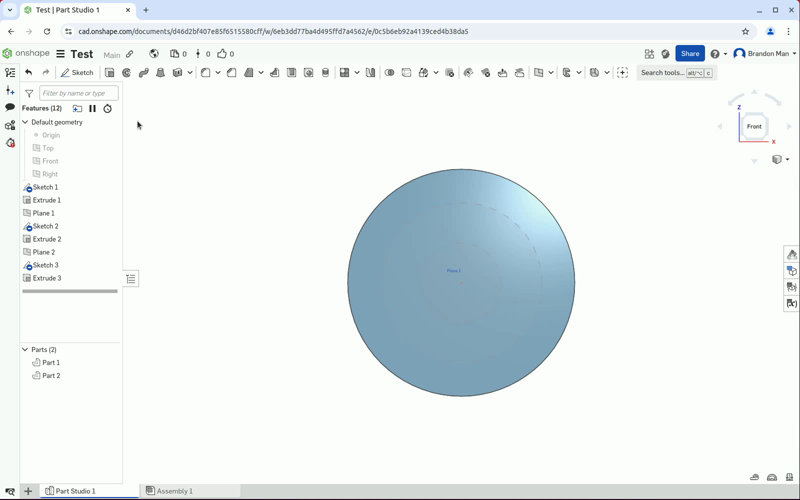
key(left, 2)
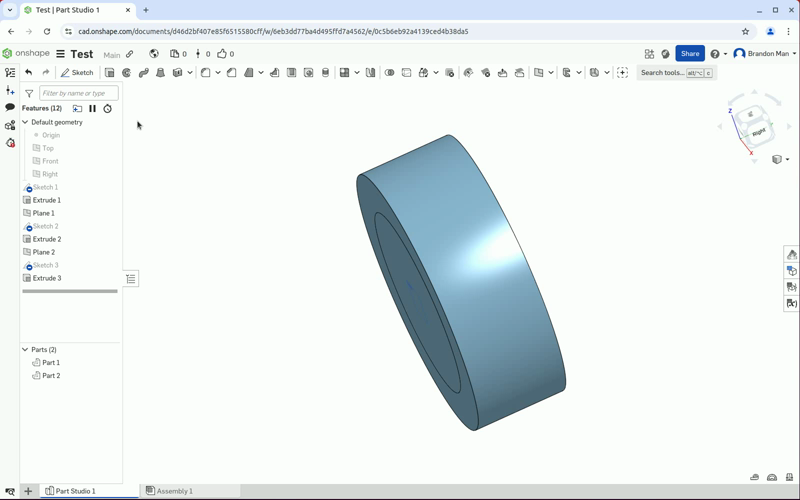
key(down, 2)
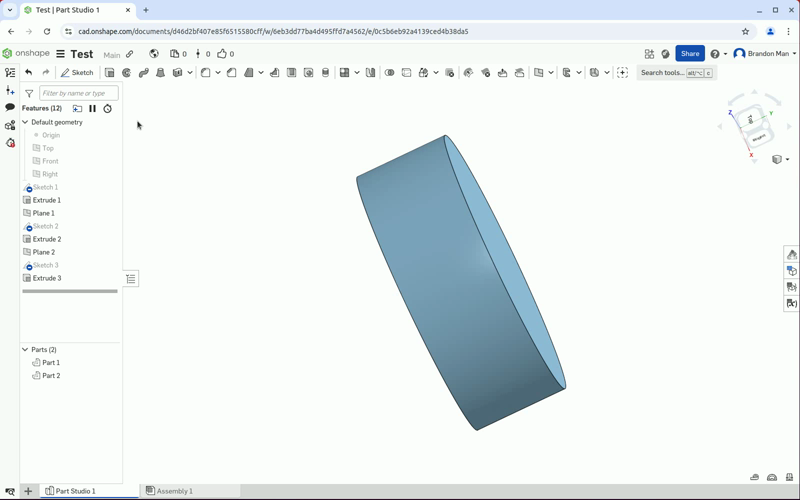
key(up, 2)
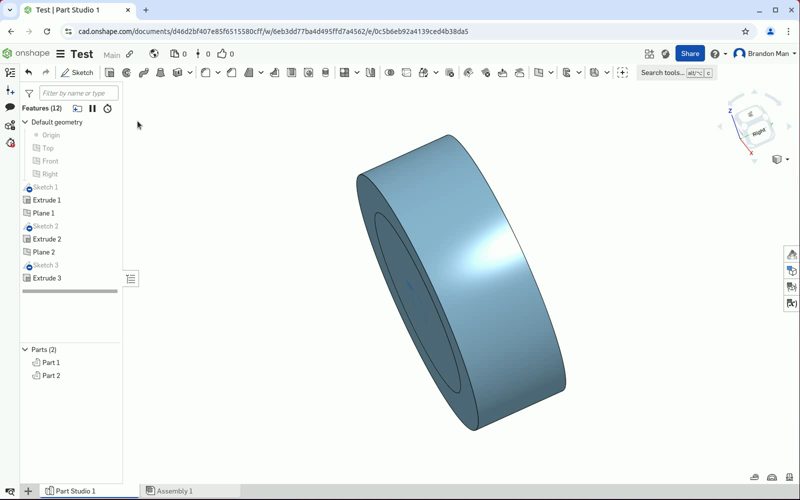
key(right, 2)
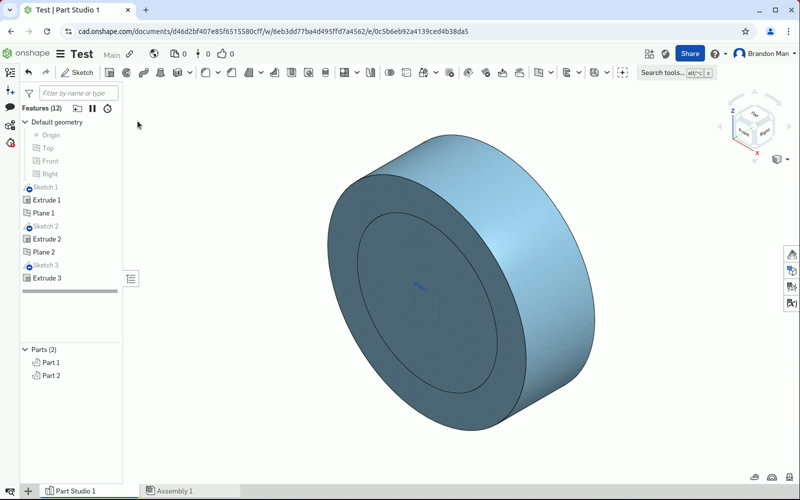
mouse_move(73, 189)
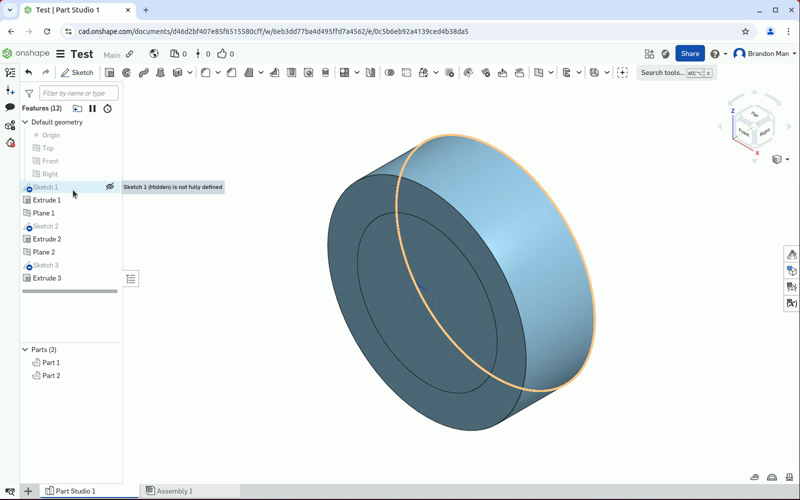
click(73, 189)